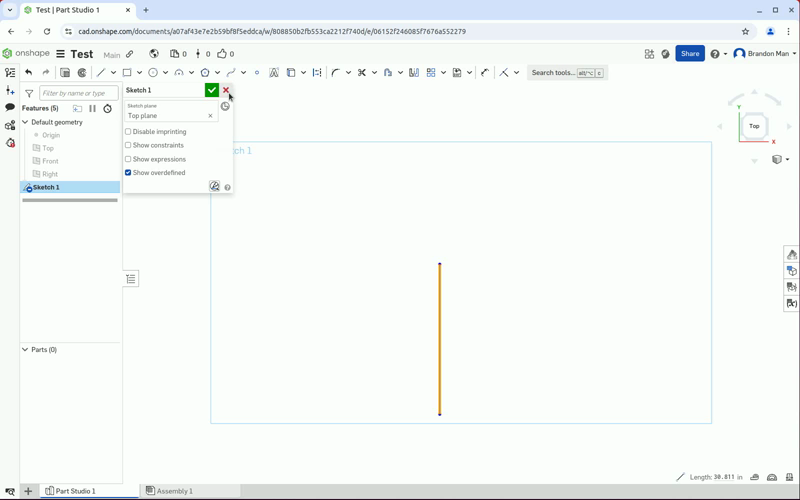
key(shift+h)
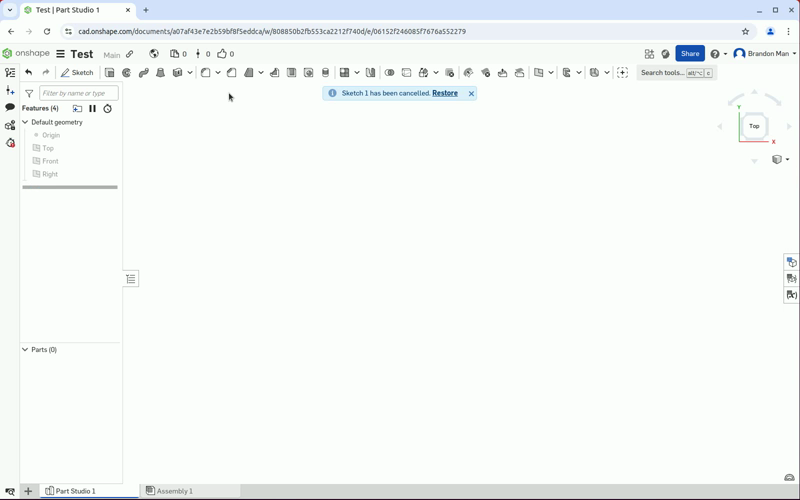
mouse_move(73, 352)
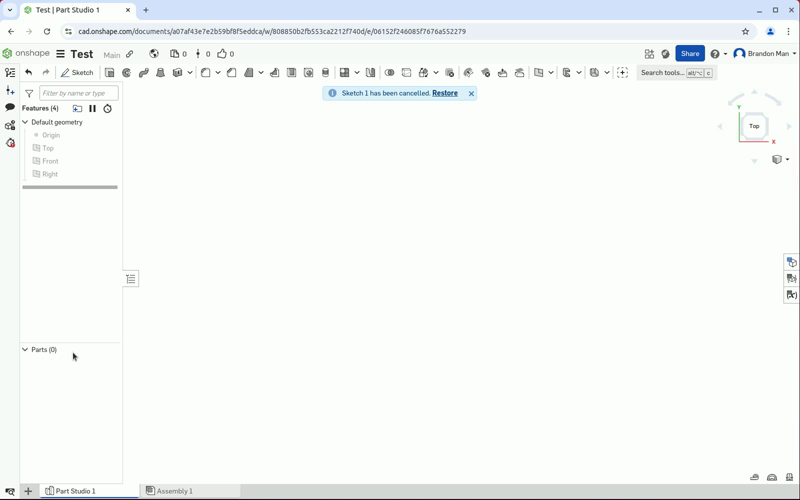
key(y)
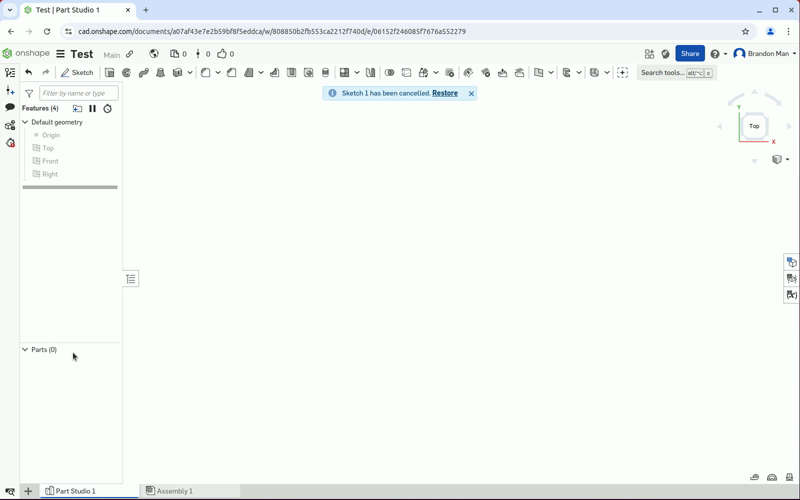
key(shift+p)
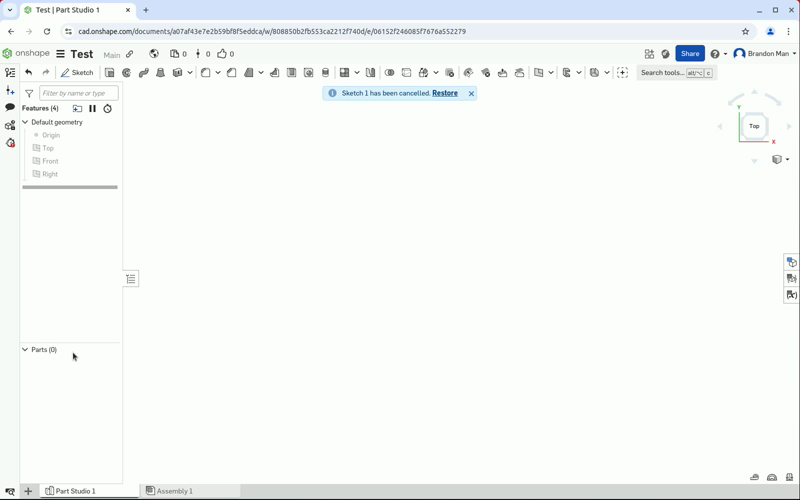
key(space)
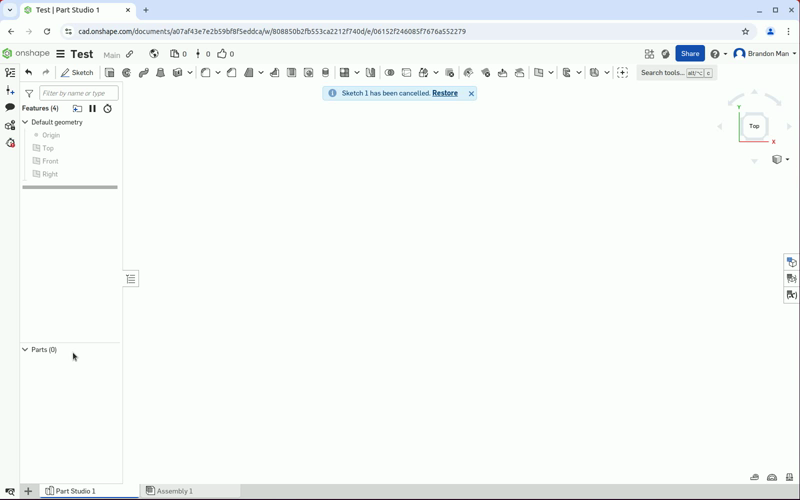
key_down(shift)
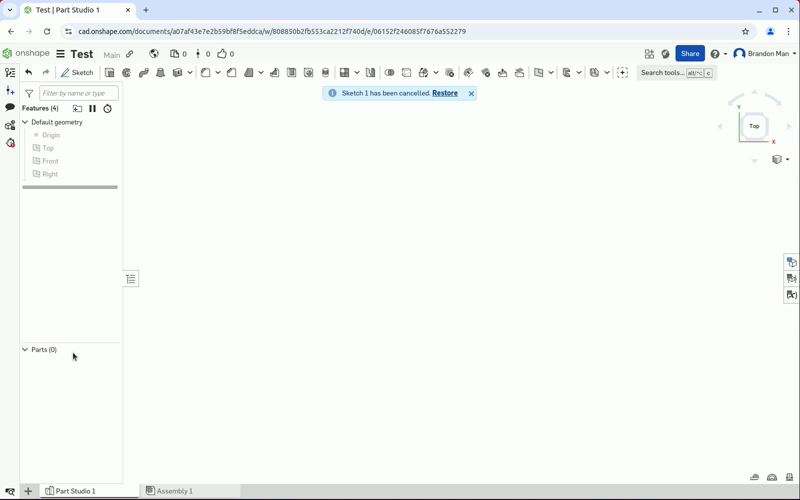
key(up)
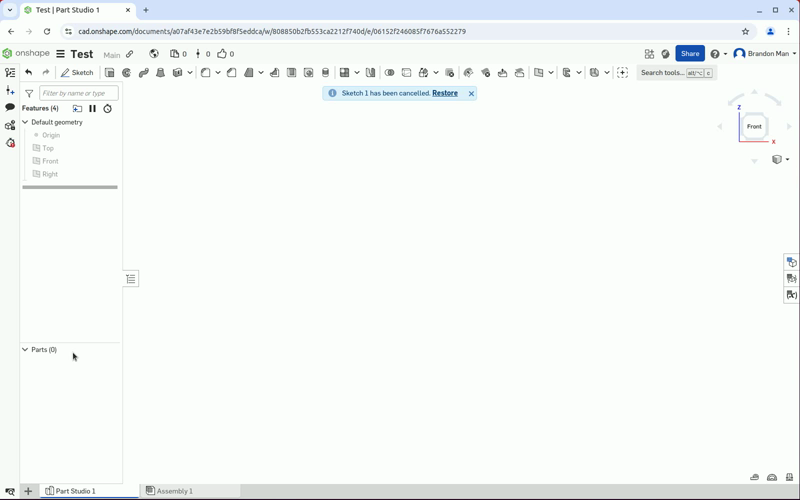
key_up(shift)
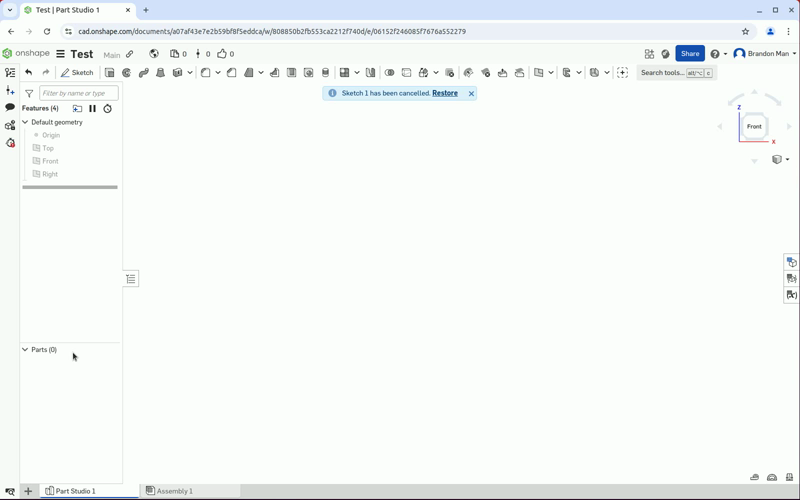
mouse_move(73, 352)
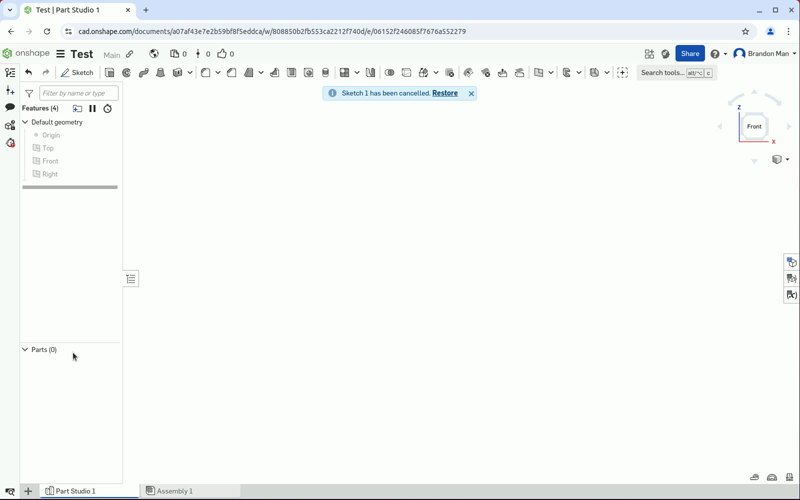
key(shift+y)
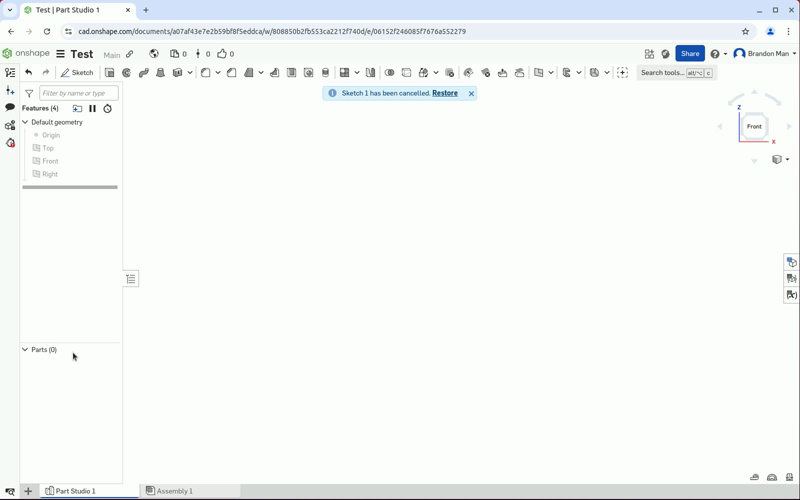
key(shift+s)
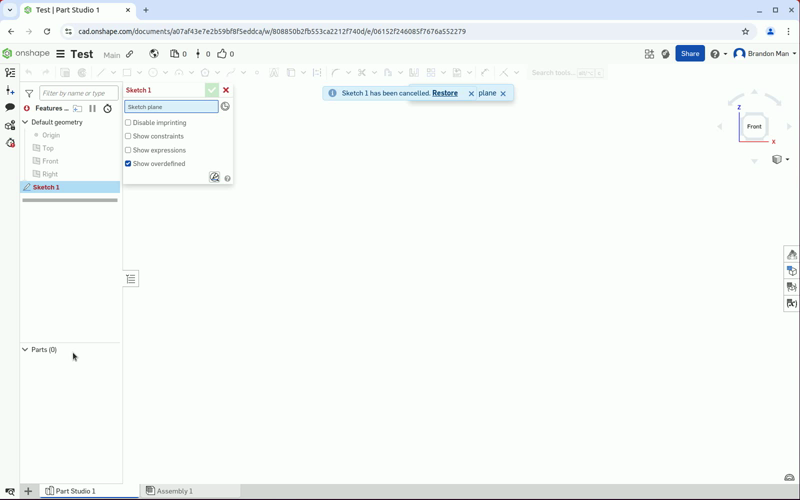
mouse_move(73, 163)
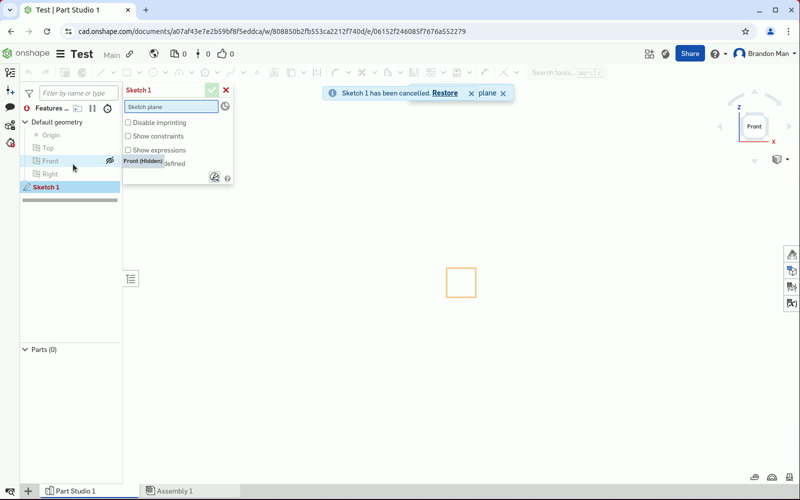
click(73, 163)
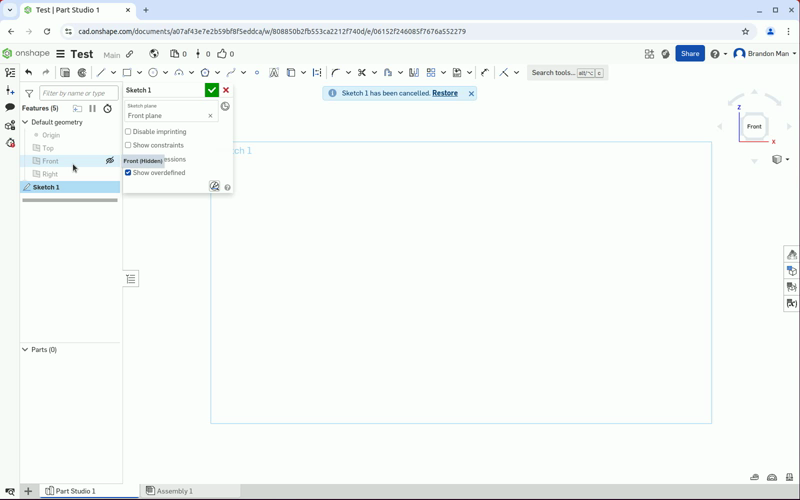
mouse_move(73, 352)
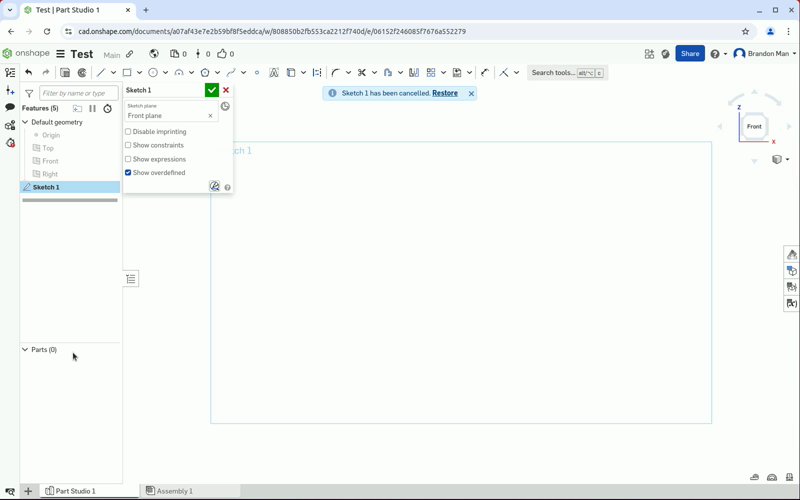
key(y)
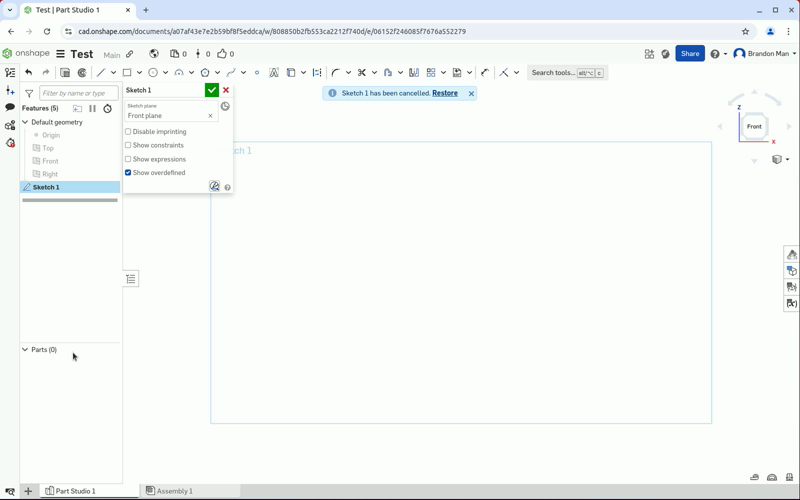
key(l)
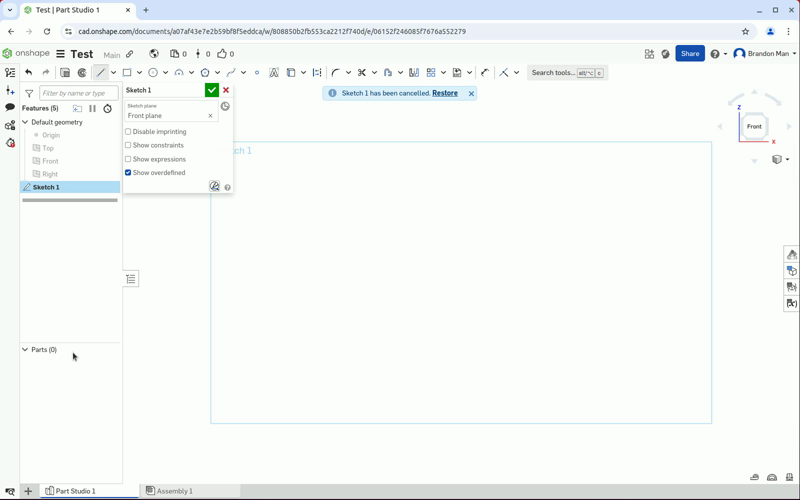
key_down(shift)
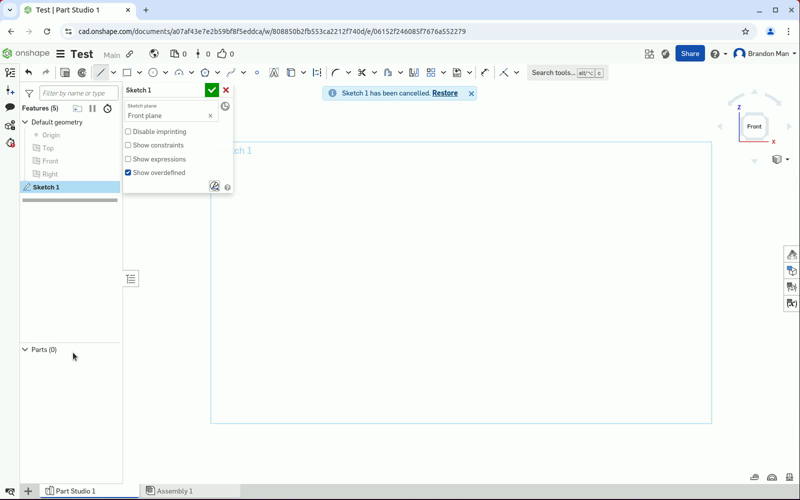
mouse_move(378, 332)
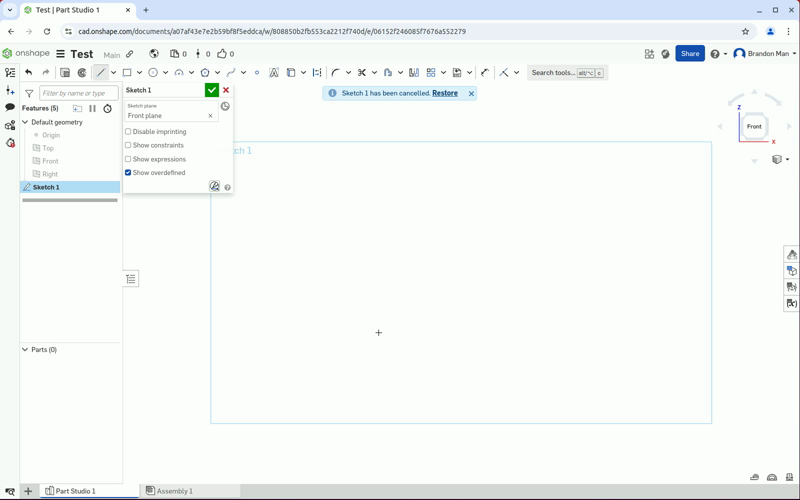
click(378, 332)
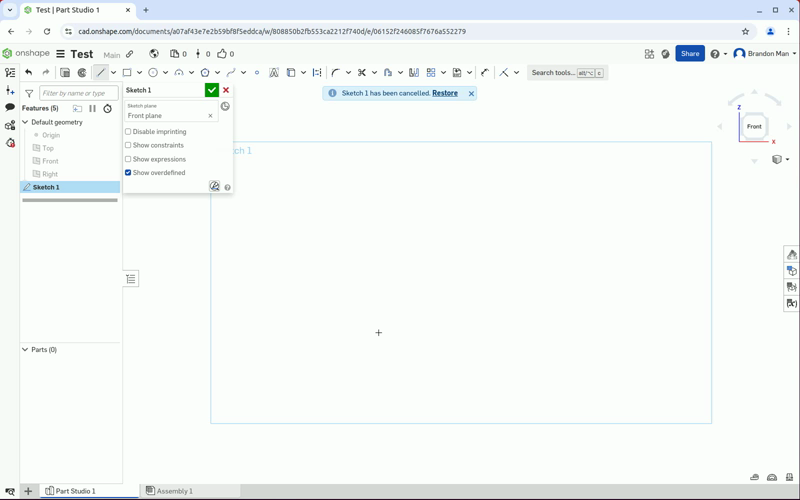
key_up(shift)
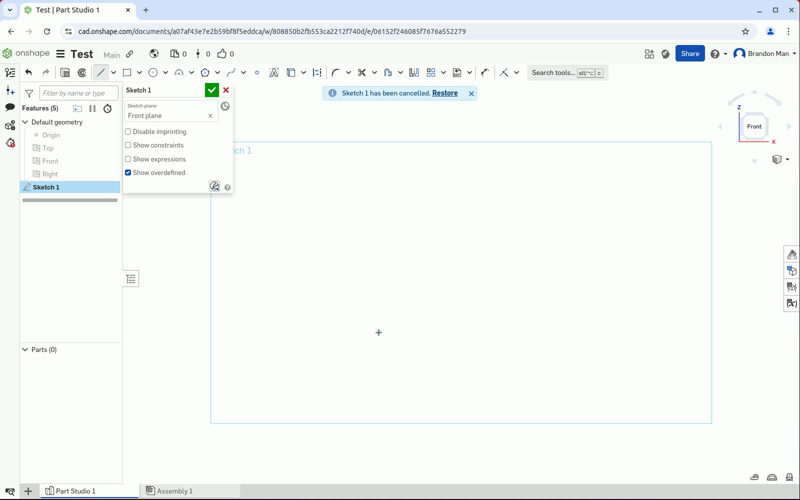
key_down(shift)
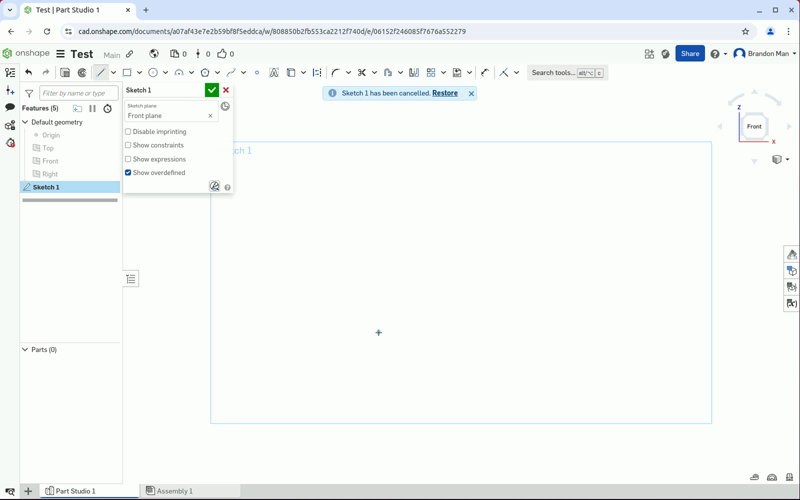
mouse_move(572, 332)
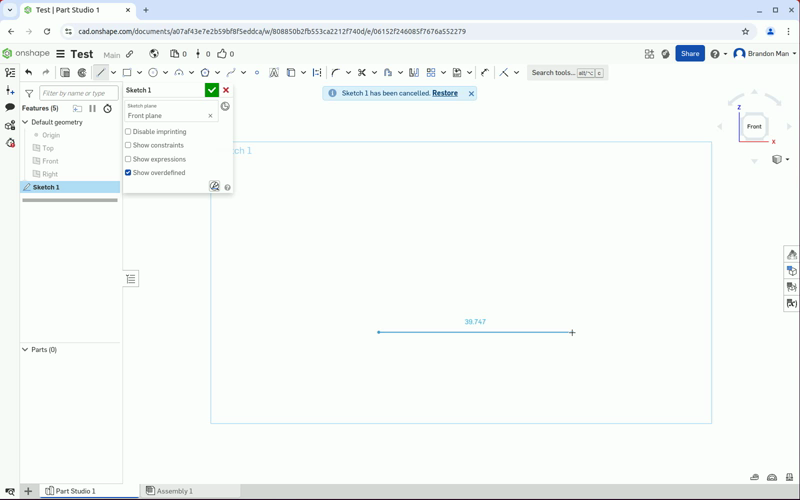
click(572, 332)
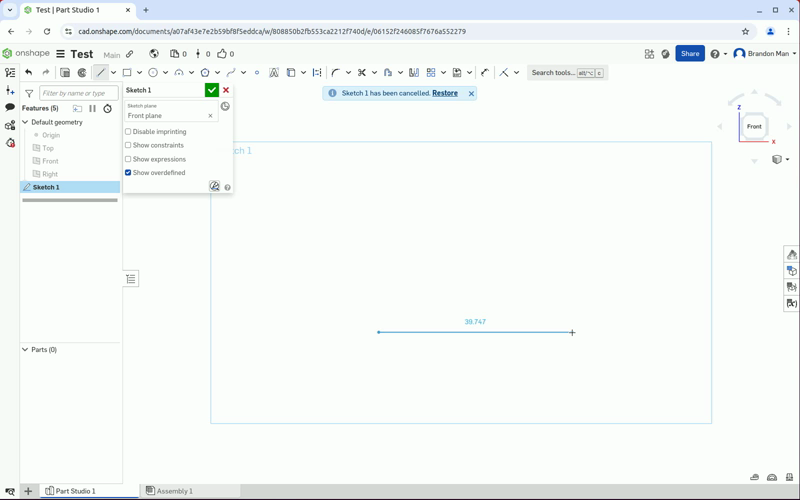
key_up(shift)
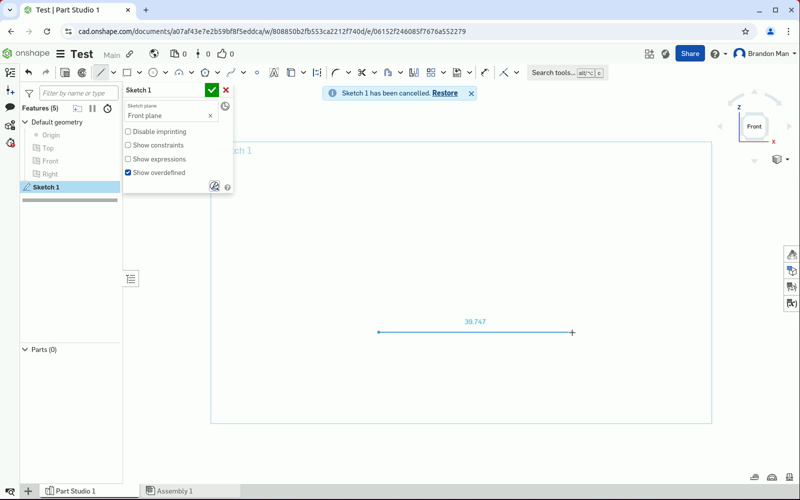
key_down(shift)
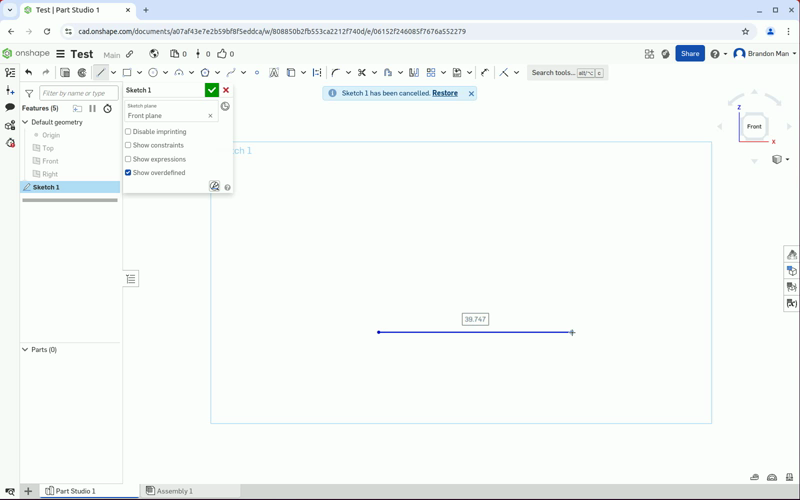
mouse_move(572, 234)
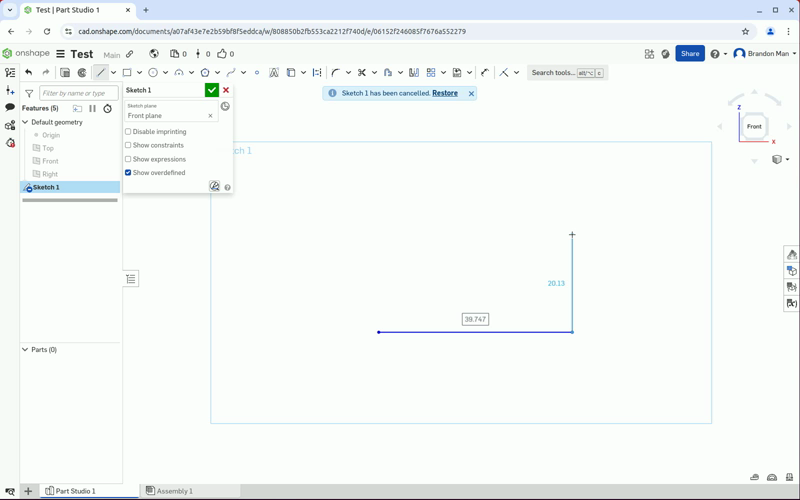
click(572, 234)
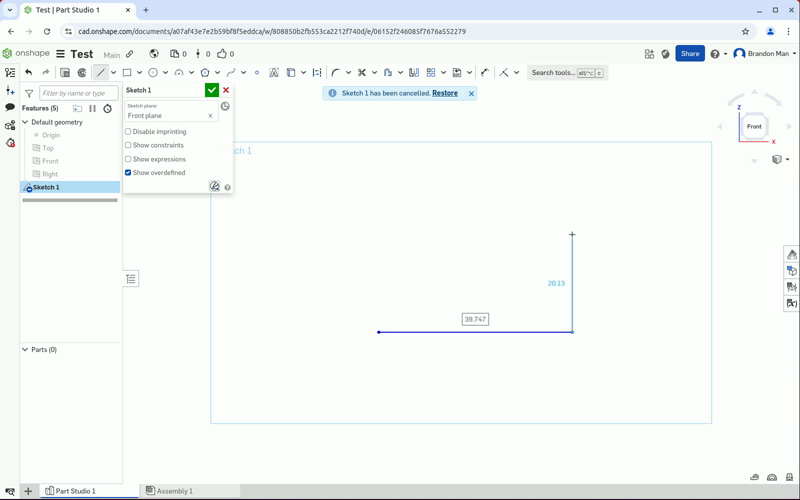
key_up(shift)
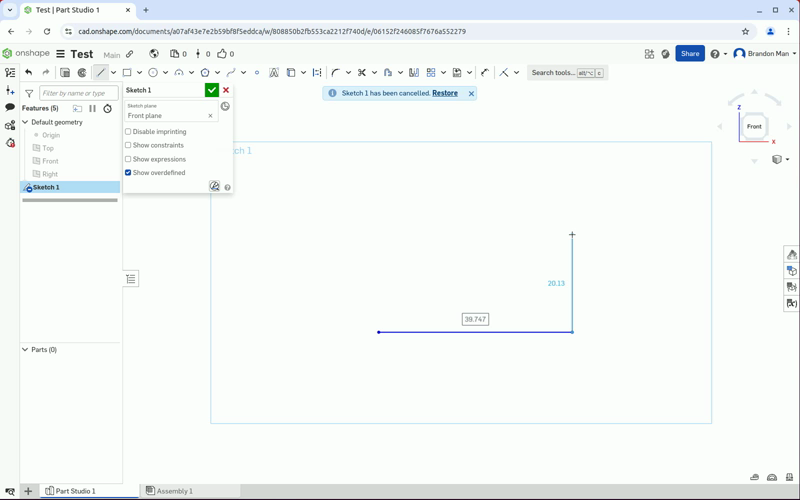
key_down(shift)
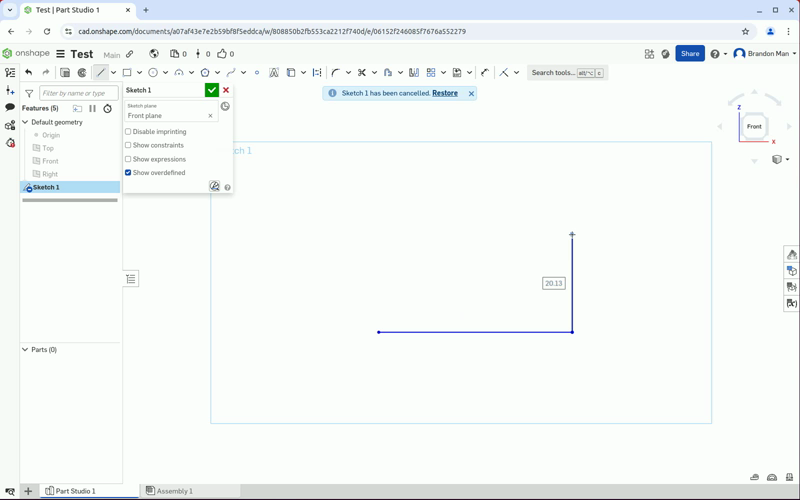
mouse_move(378, 234)
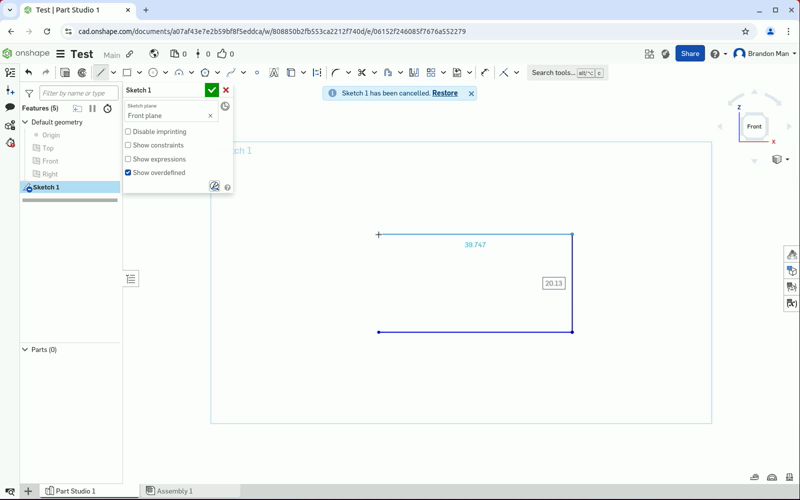
click(378, 234)
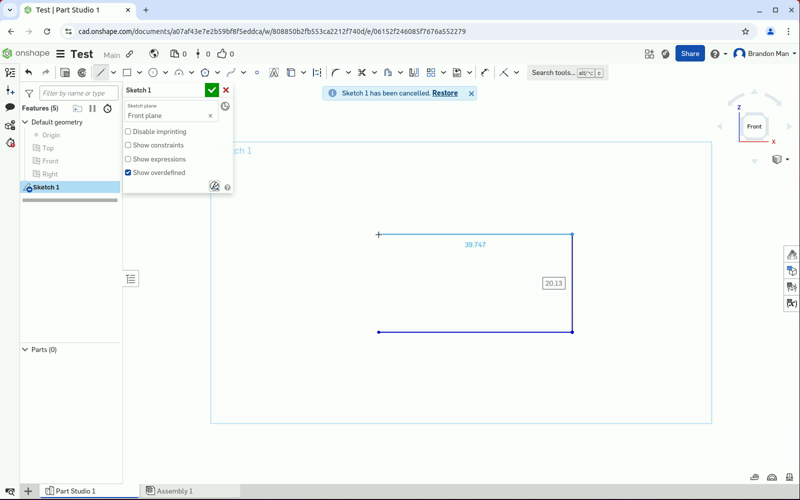
key_up(shift)
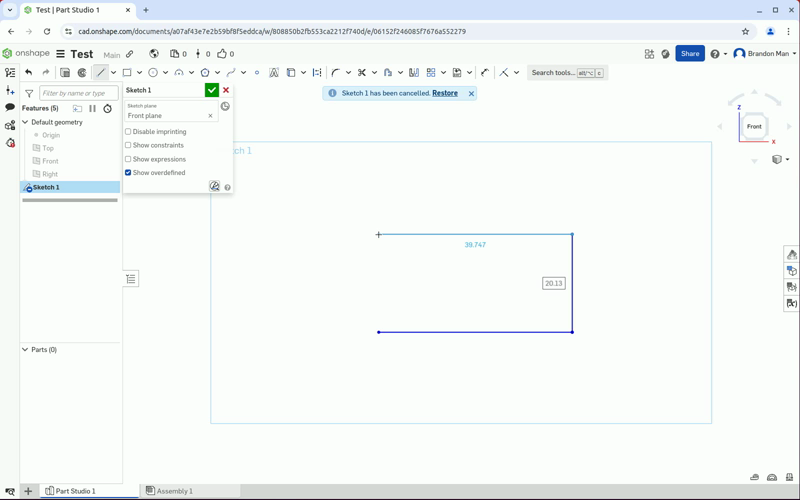
key_down(shift)
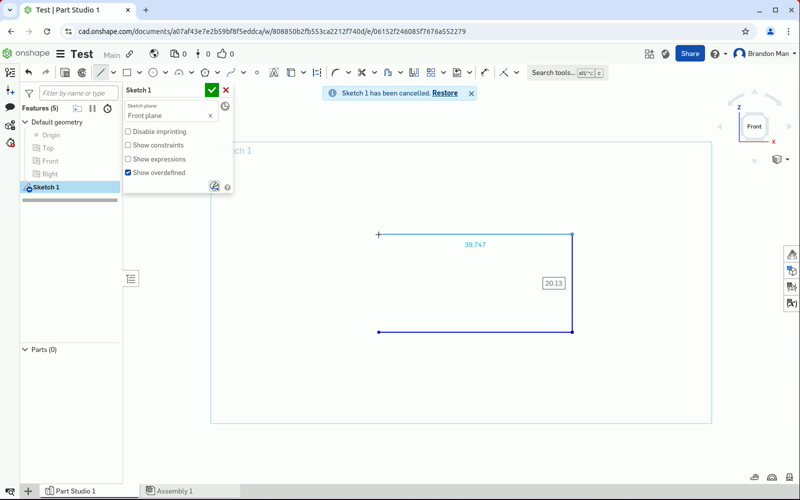
mouse_move(378, 332)
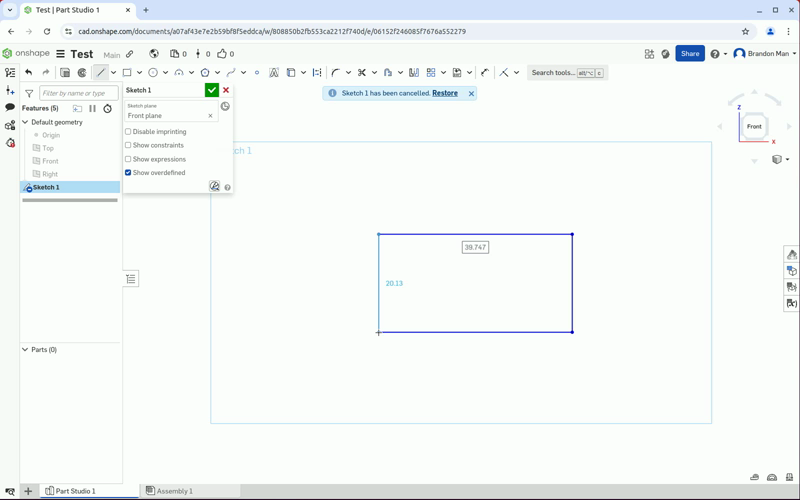
key_up(shift)
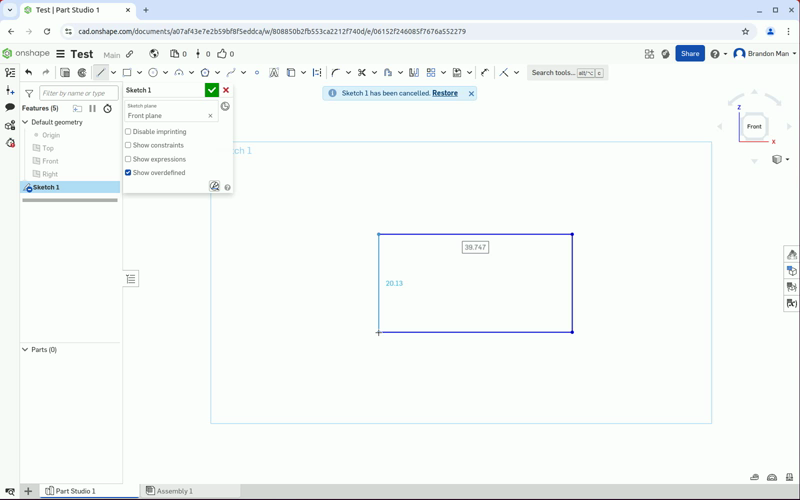
click(378, 332)
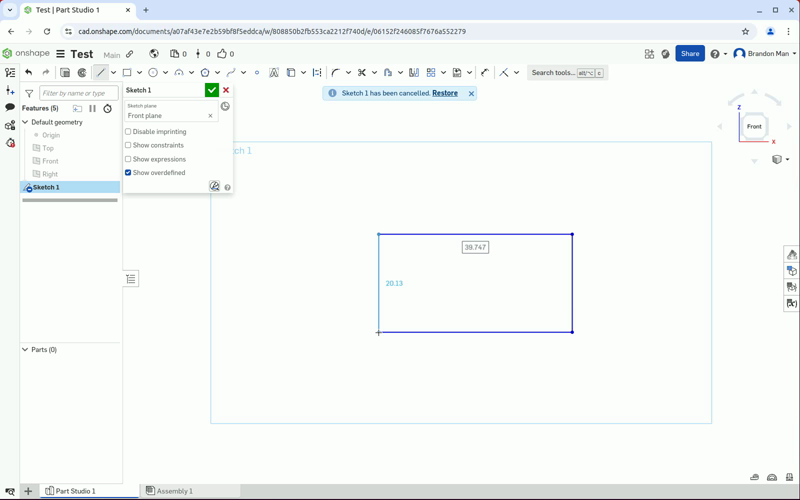
key(esc)
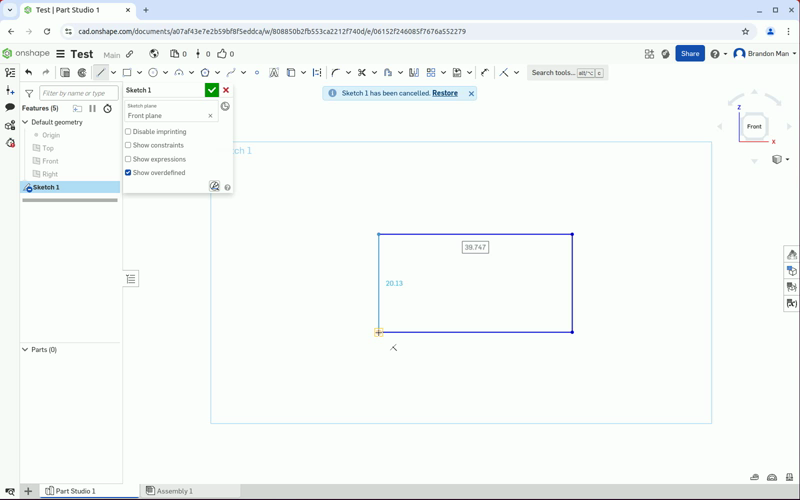
mouse_move(490, 297)
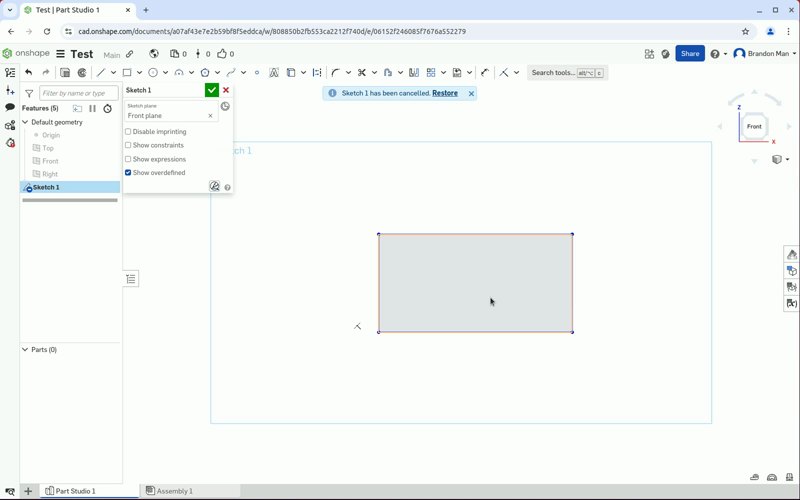
click(490, 297)
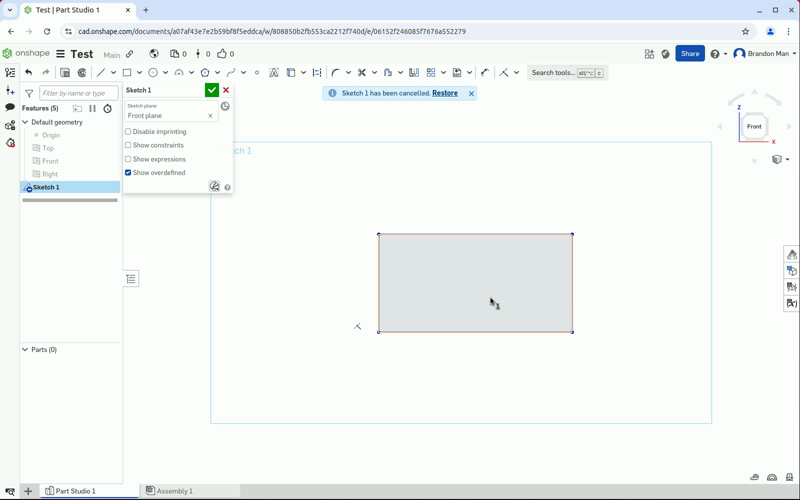
mouse_move(73, 352)
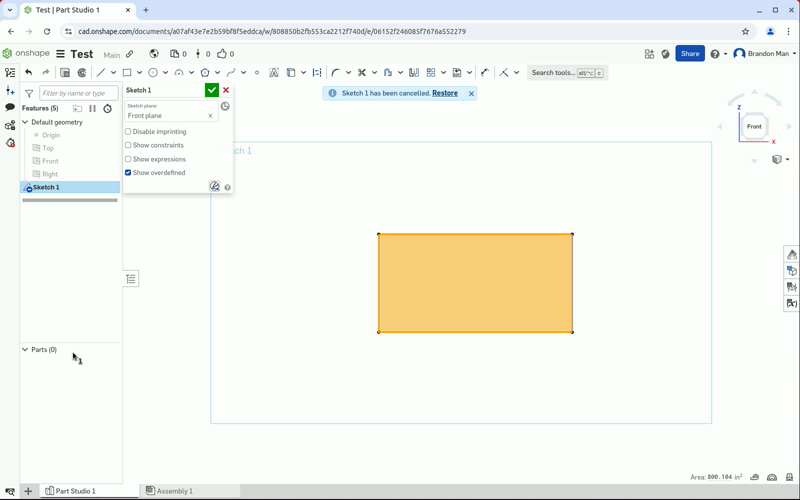
key(shift+y)
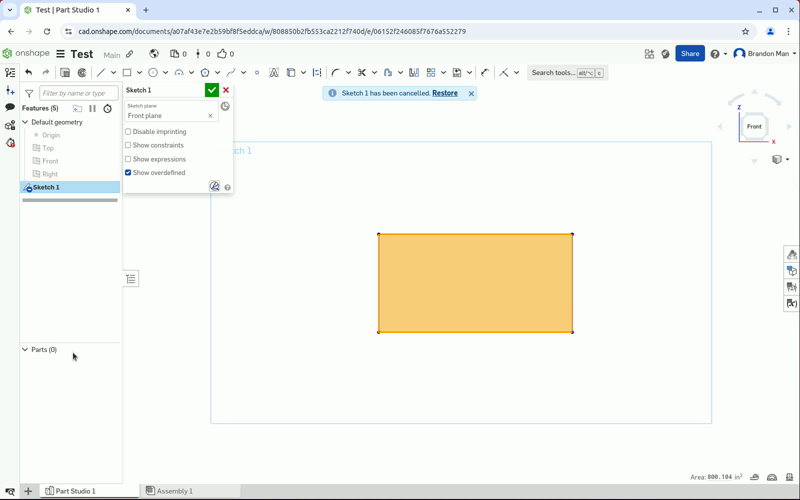
key(shift+e)
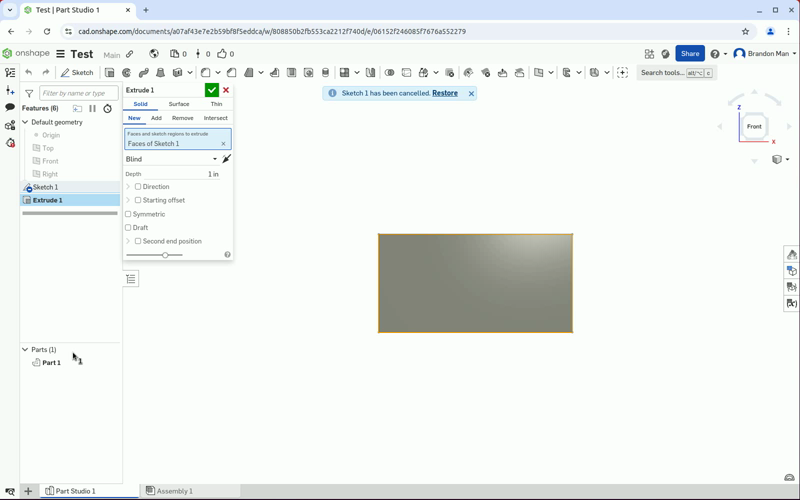
mouse_move(143, 106)
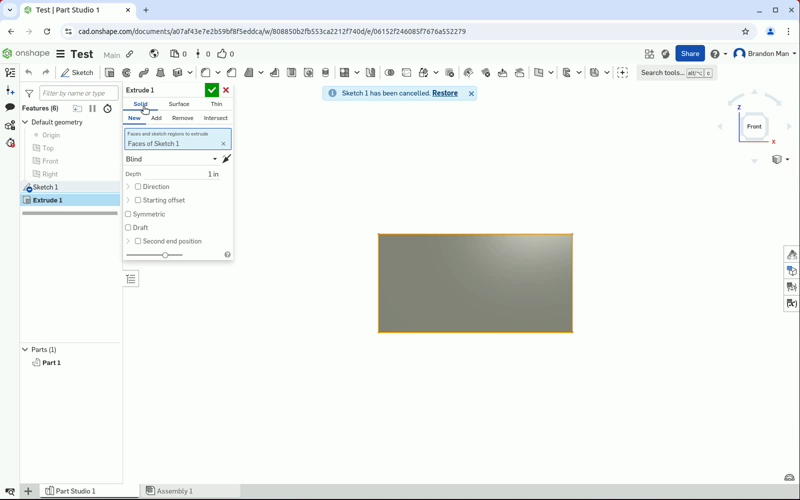
click(143, 106)
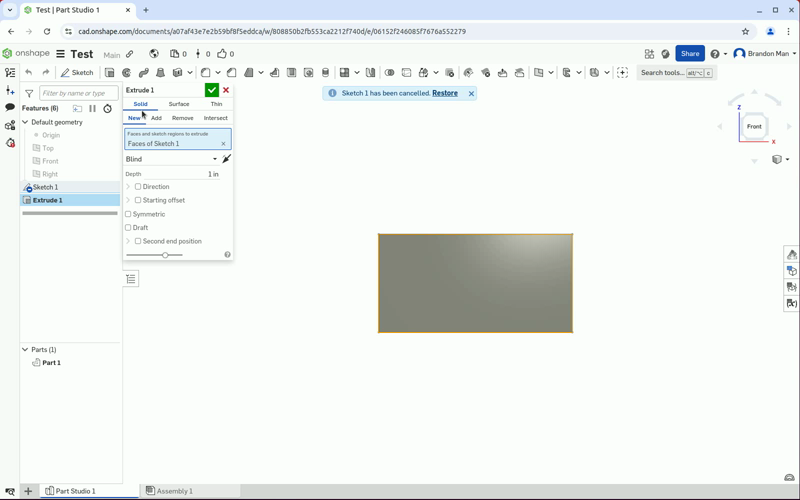
mouse_move(137, 120)
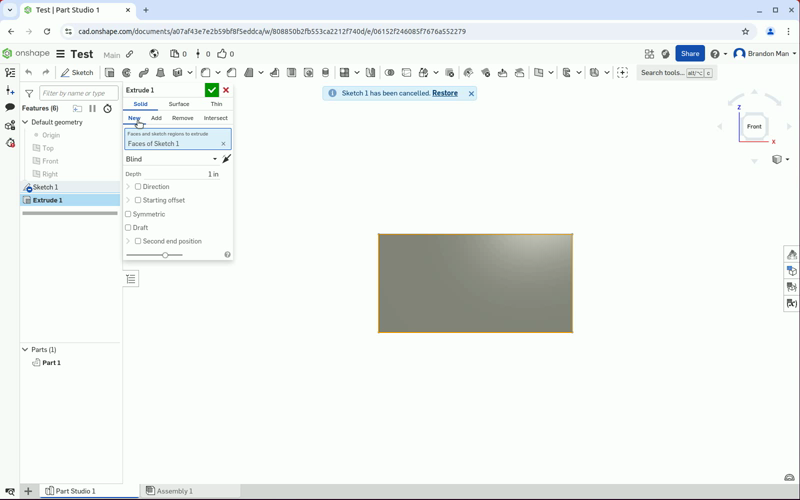
click(137, 120)
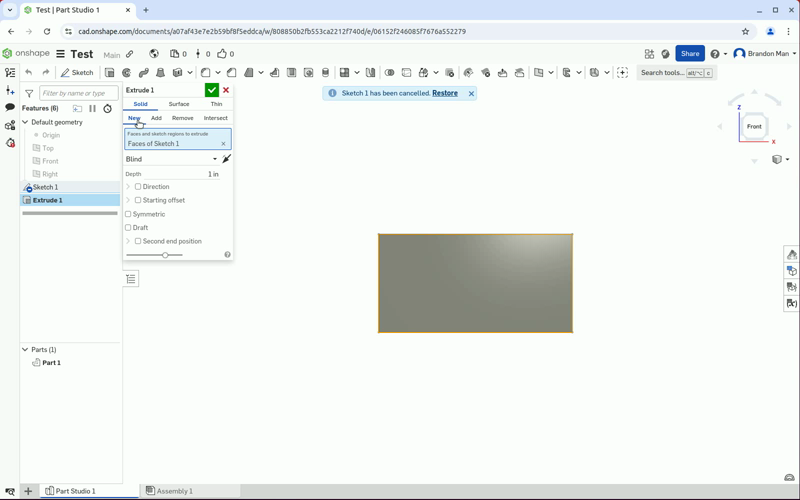
key(tab, 4)
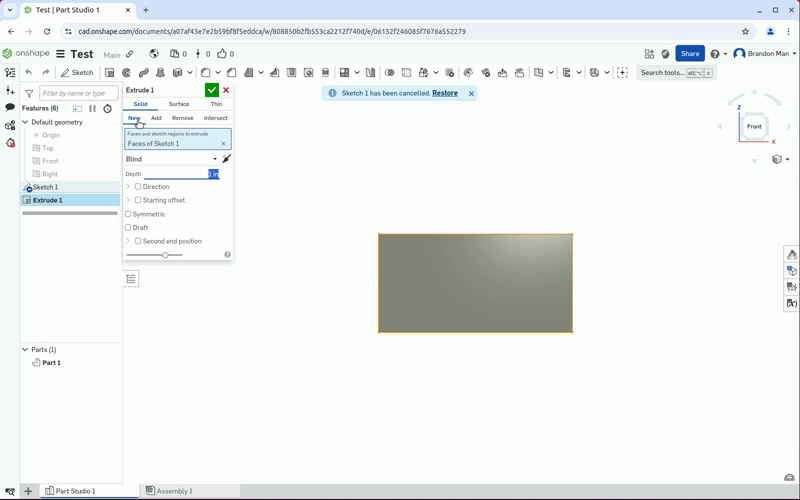
text(19.979)
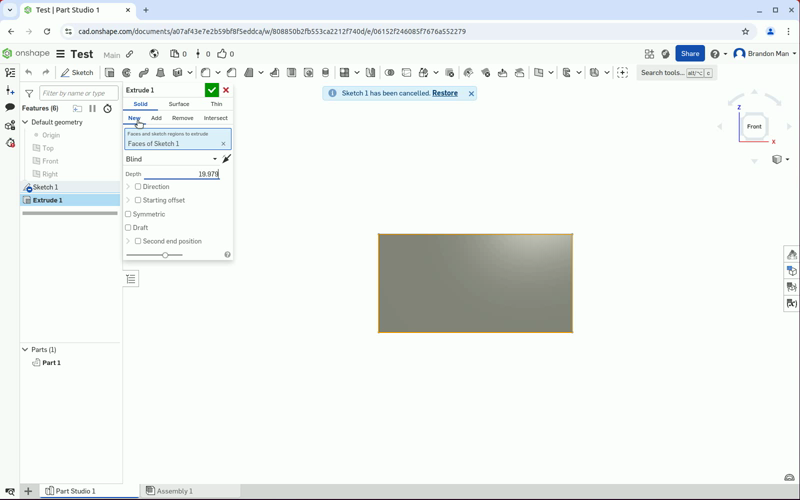
key(enter)
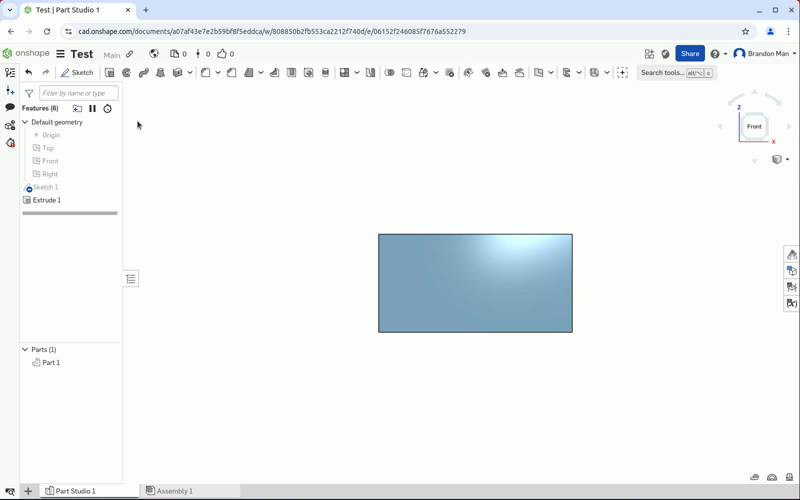
key(shift+h)
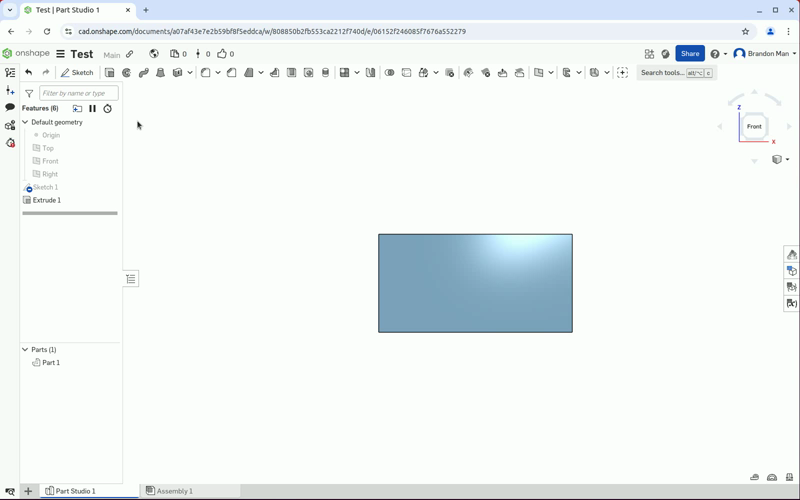
key(shift+h)
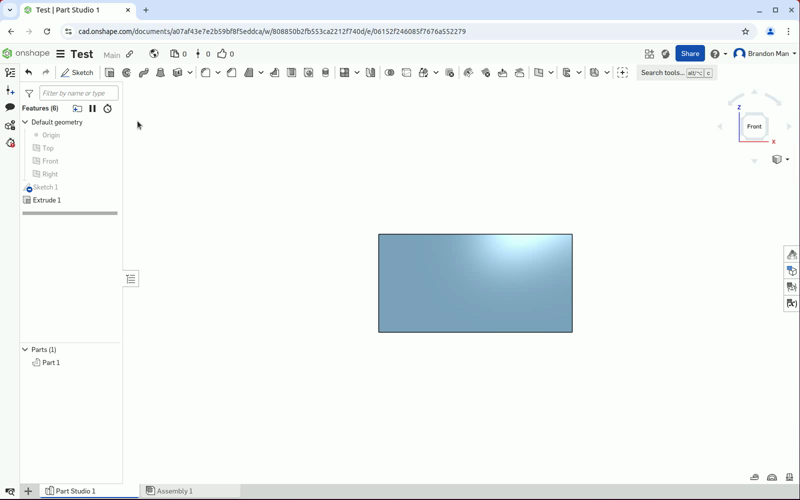
mouse_move(73, 189)
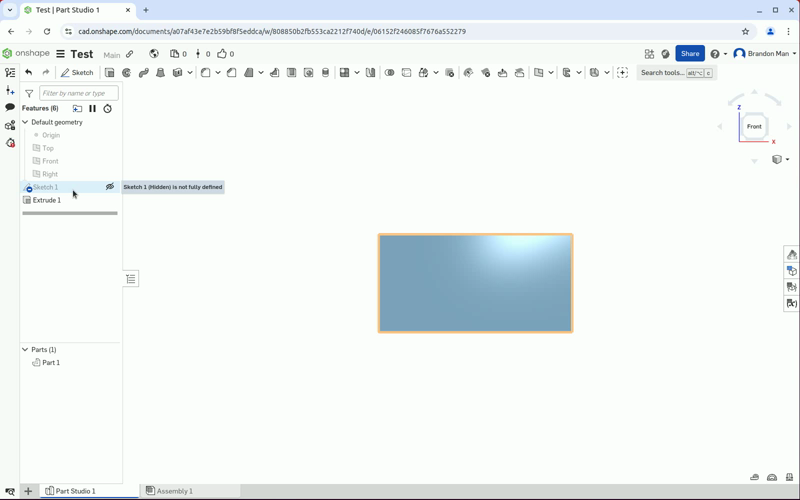
click(73, 189)
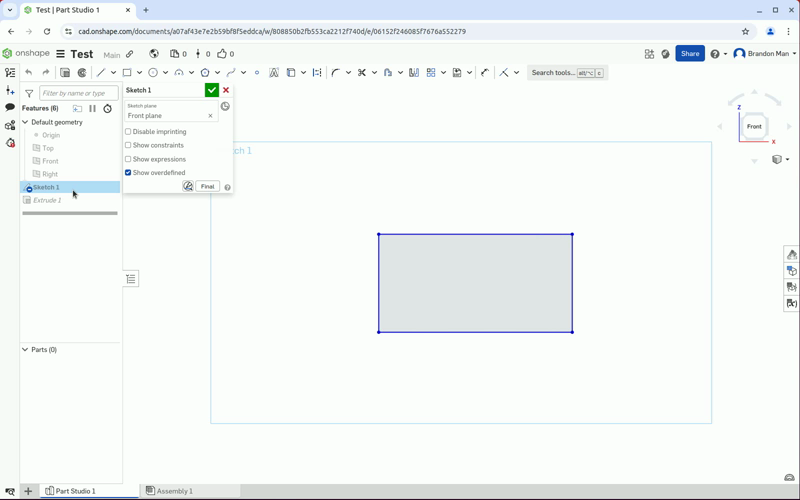
mouse_move(229, 92)
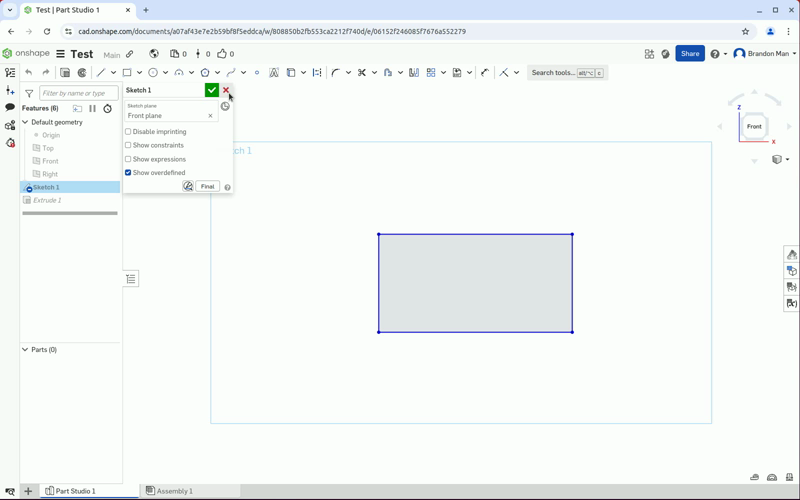
click(229, 92)
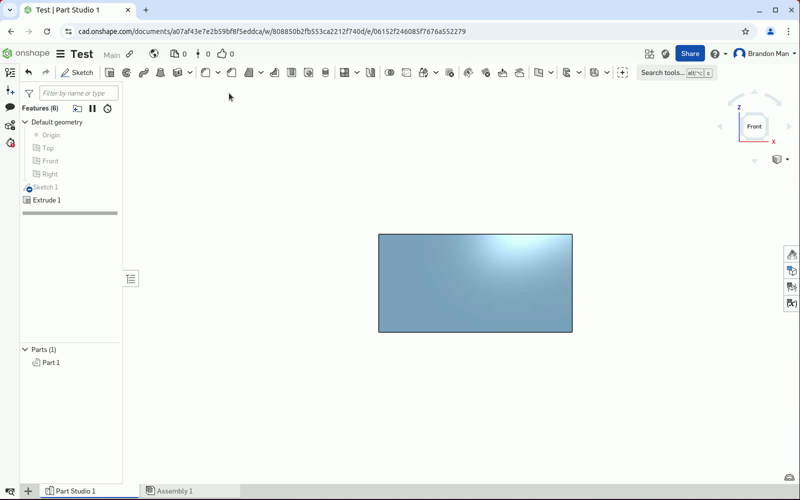
mouse_move(541, 75)
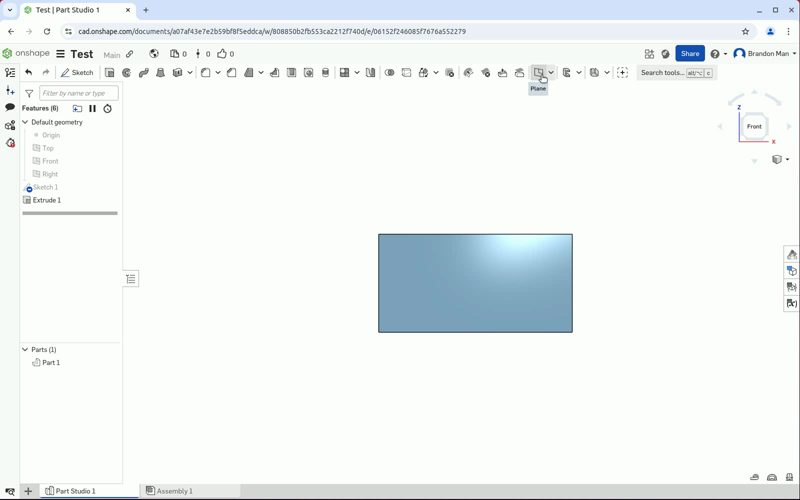
click(541, 75)
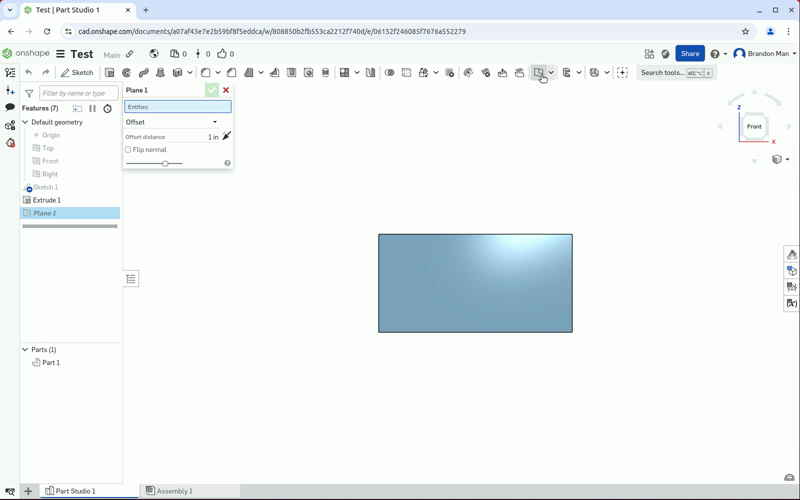
mouse_move(73, 163)
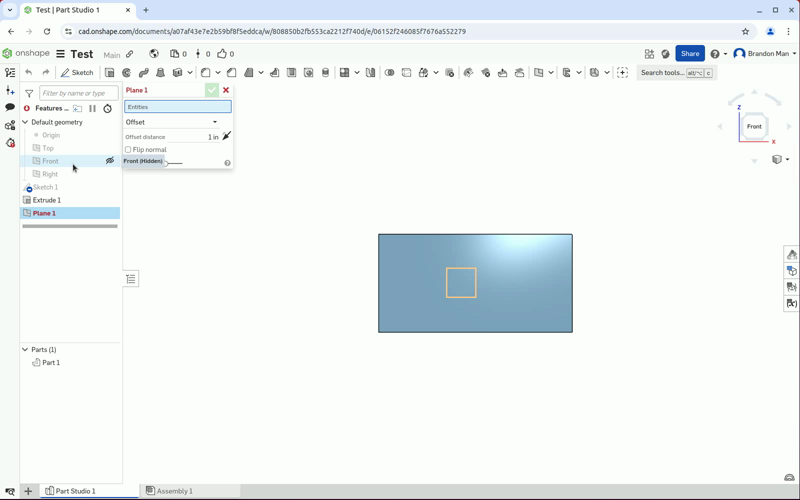
click(73, 163)
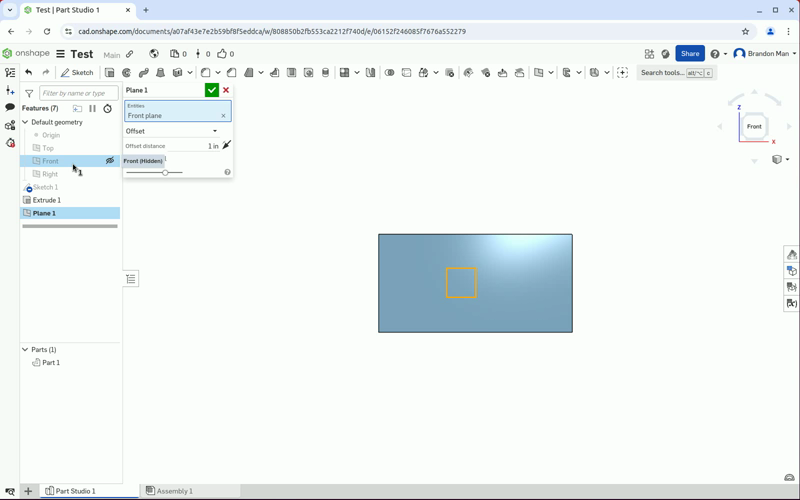
key(tab, 2)
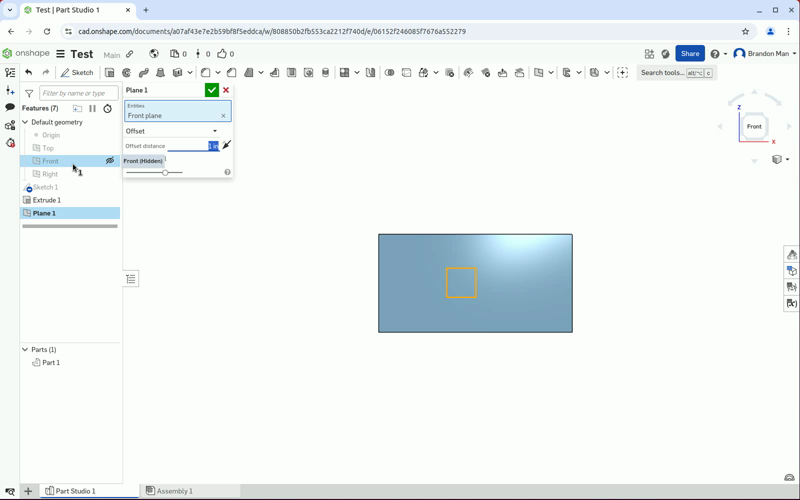
text(19.966)
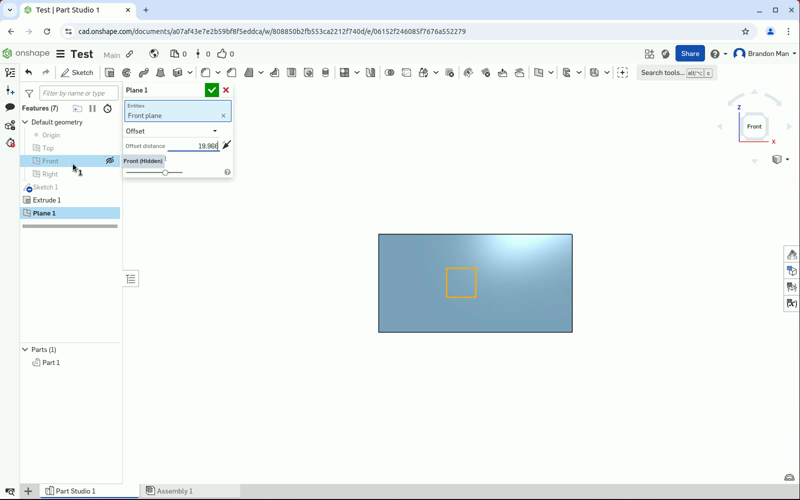
key(enter, 2)
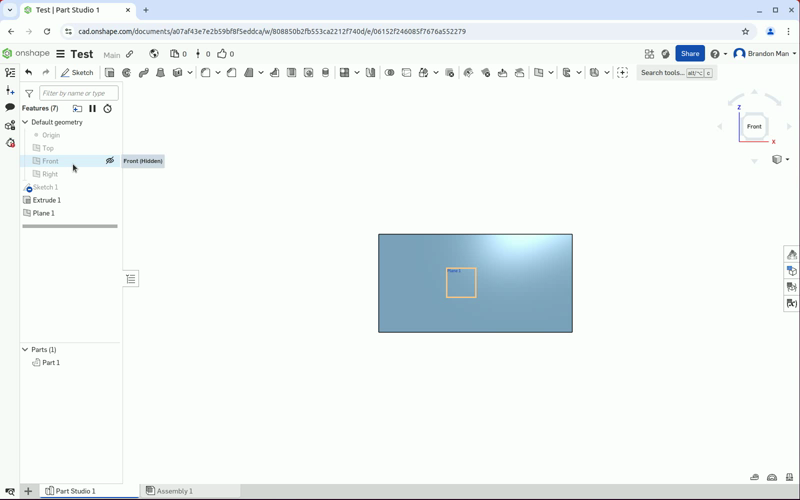
key(shift+s)
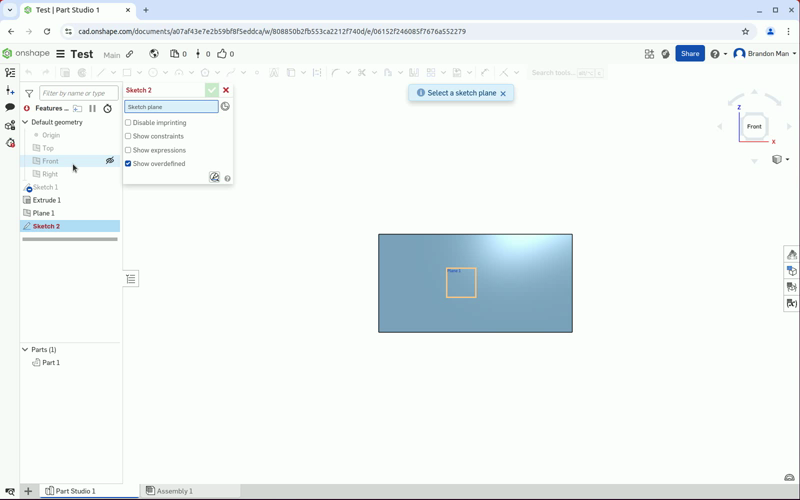
mouse_move(73, 215)
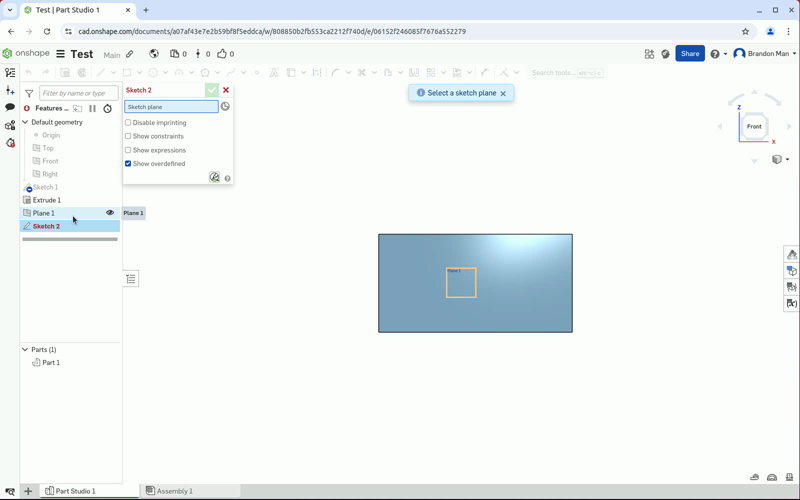
click(73, 215)
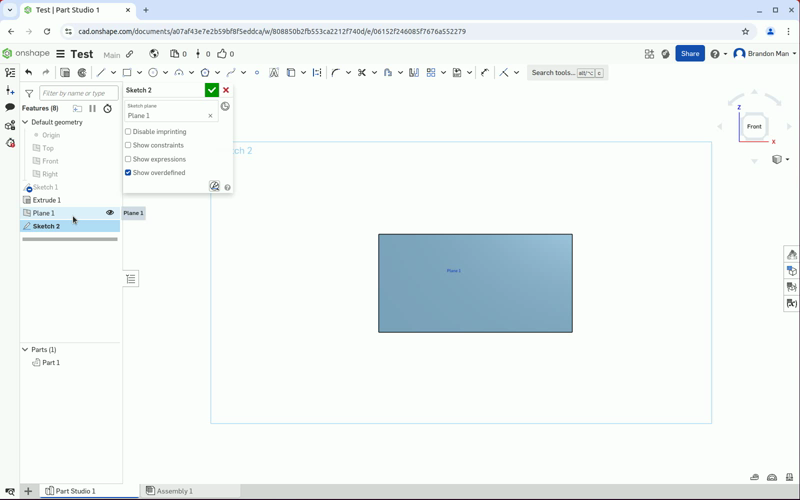
mouse_move(73, 352)
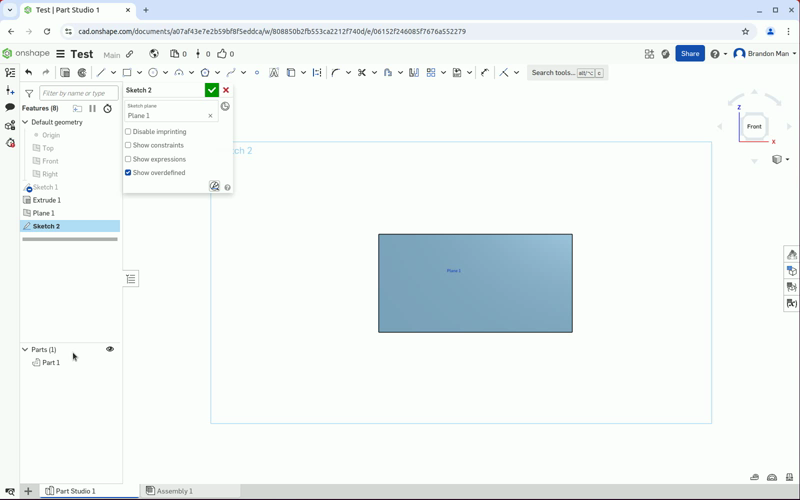
key(y)
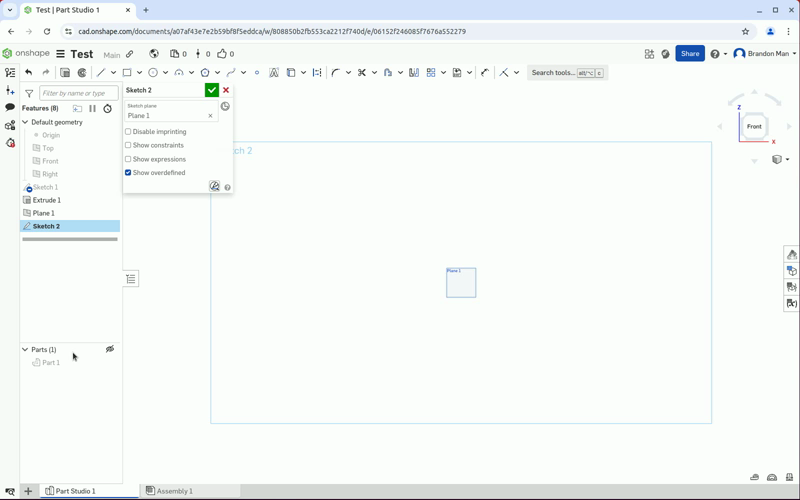
key(c)
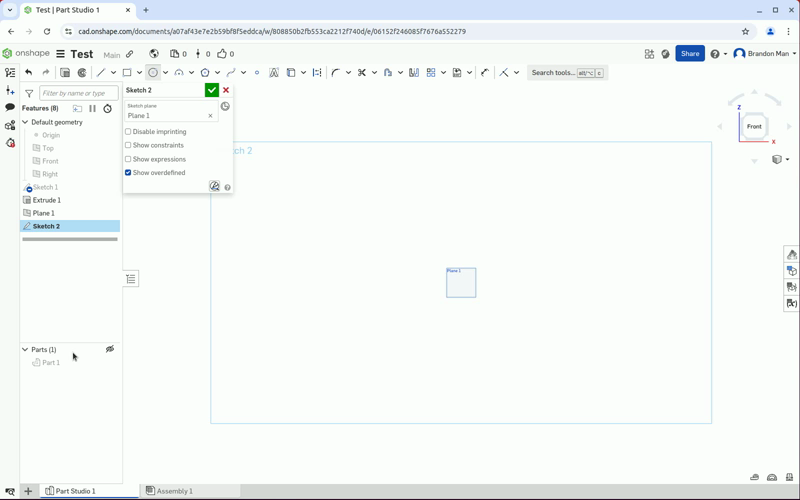
key_down(shift)
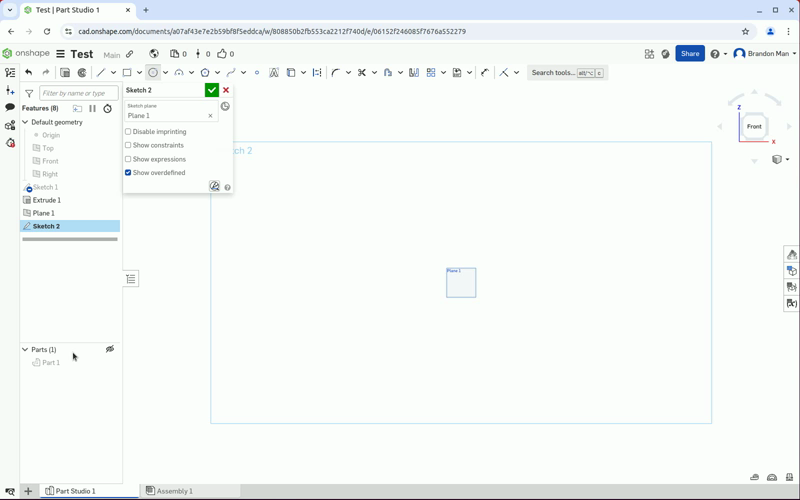
mouse_move(433, 260)
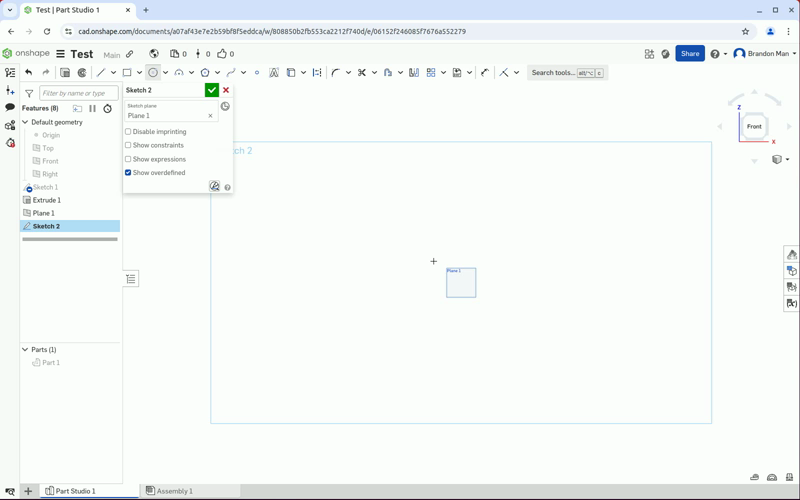
click(433, 260)
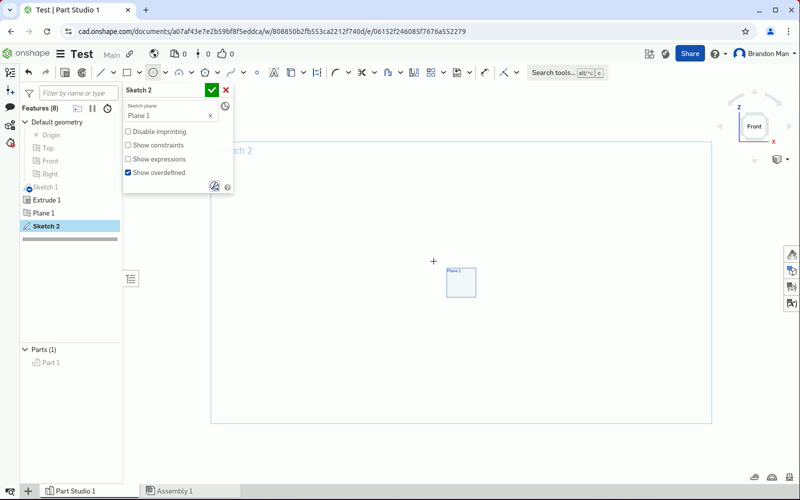
key_up(shift)
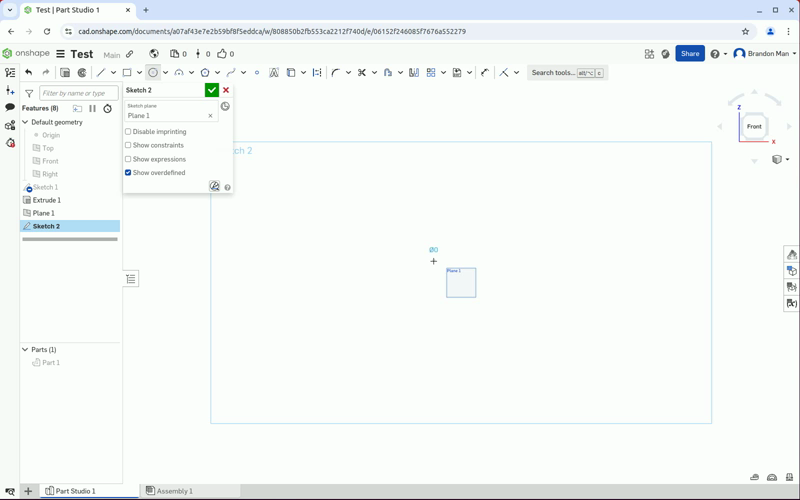
mouse_move(447, 260)
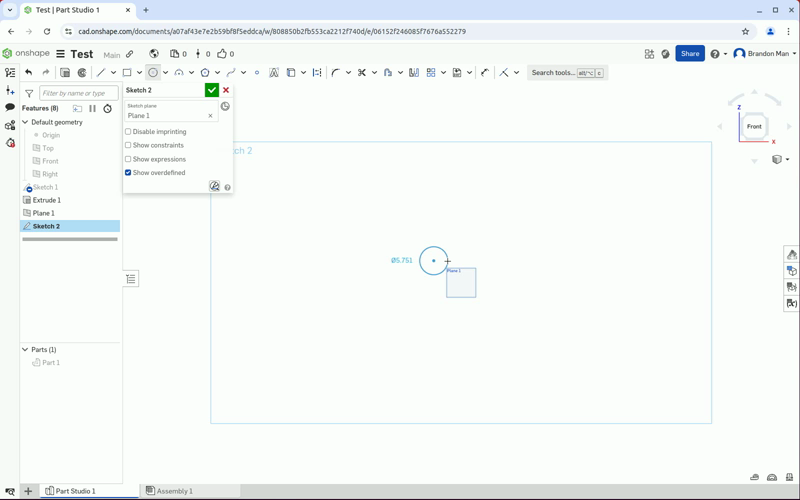
click(447, 260)
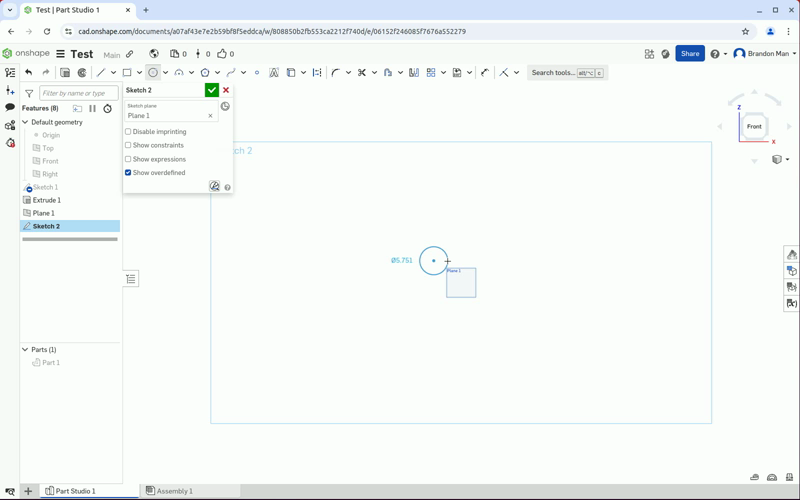
key(esc)
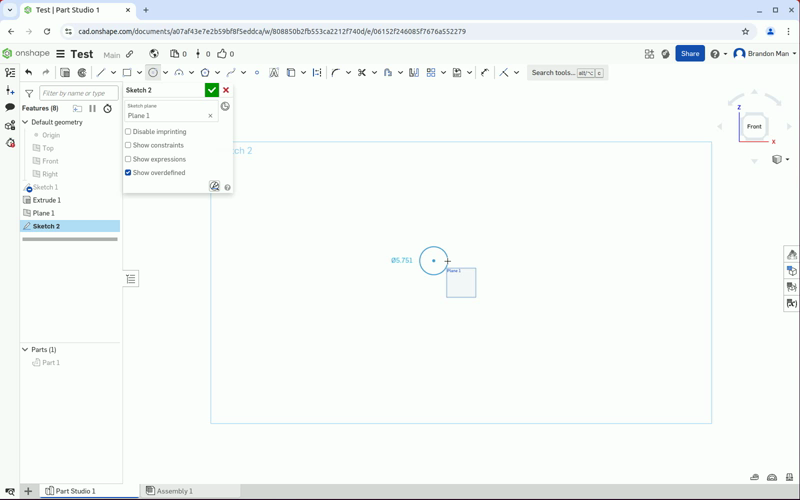
mouse_move(437, 252)
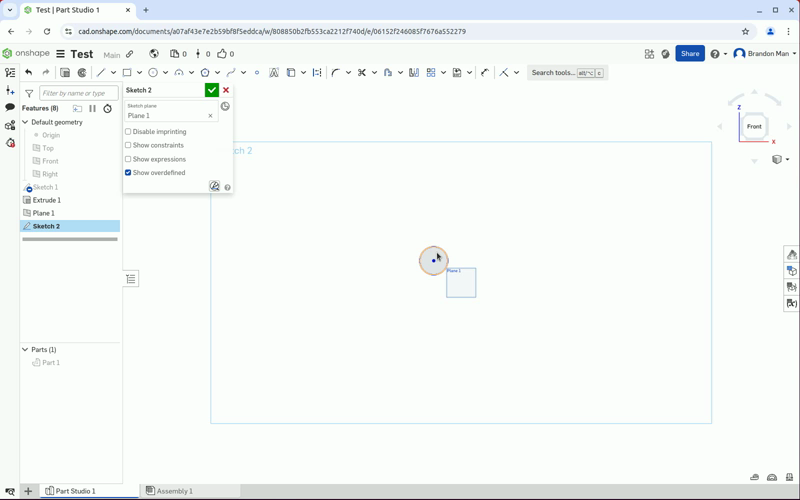
scroll(6)
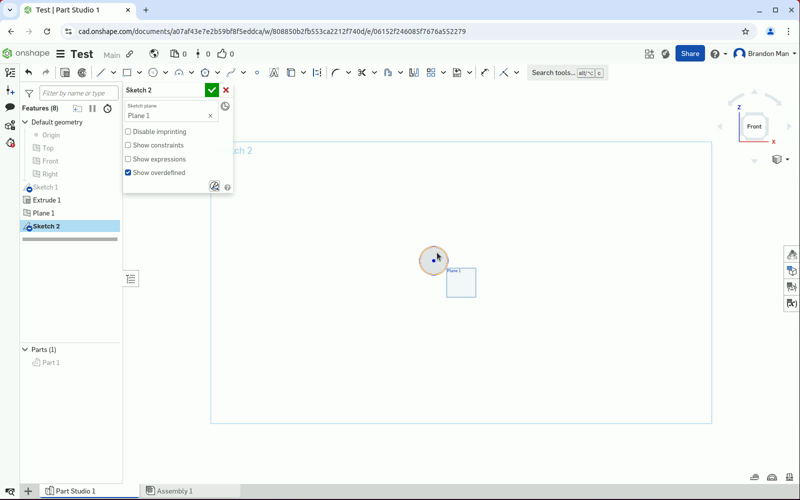
scroll(6)
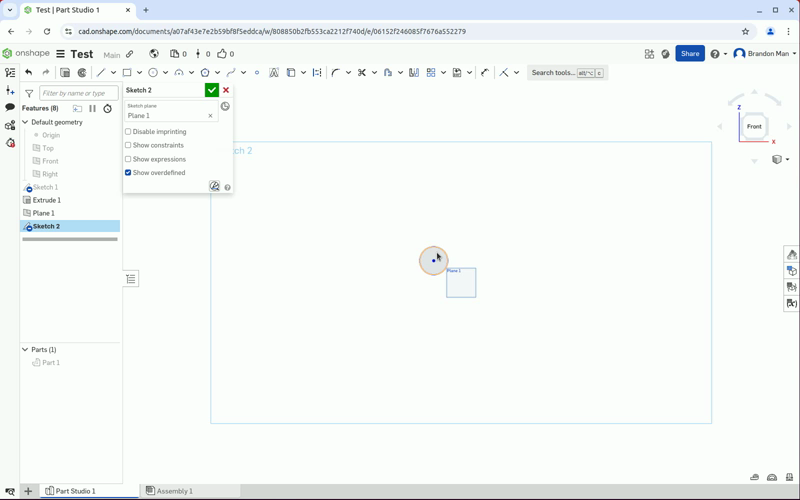
scroll(6)
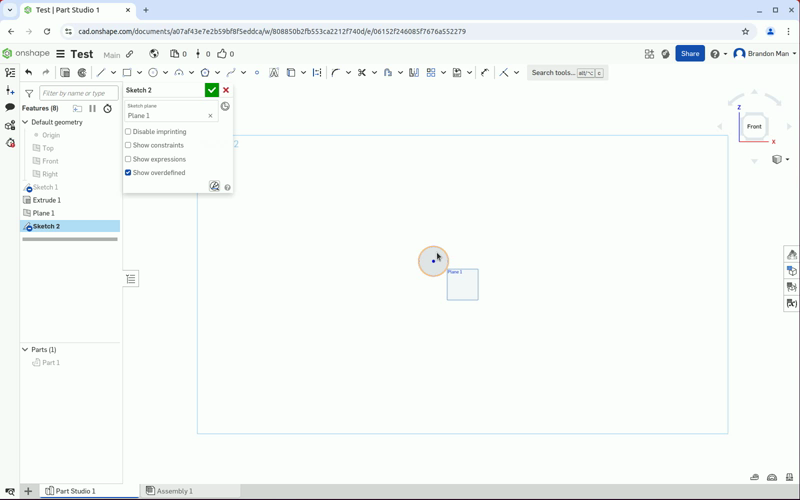
scroll(6)
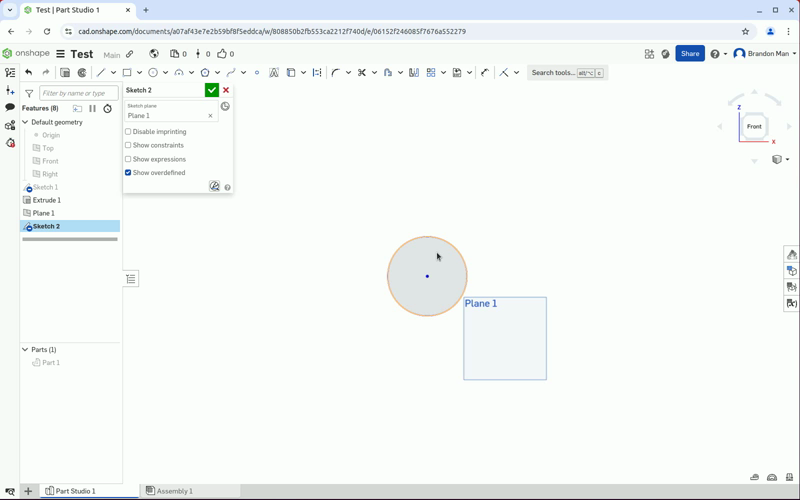
scroll(6)
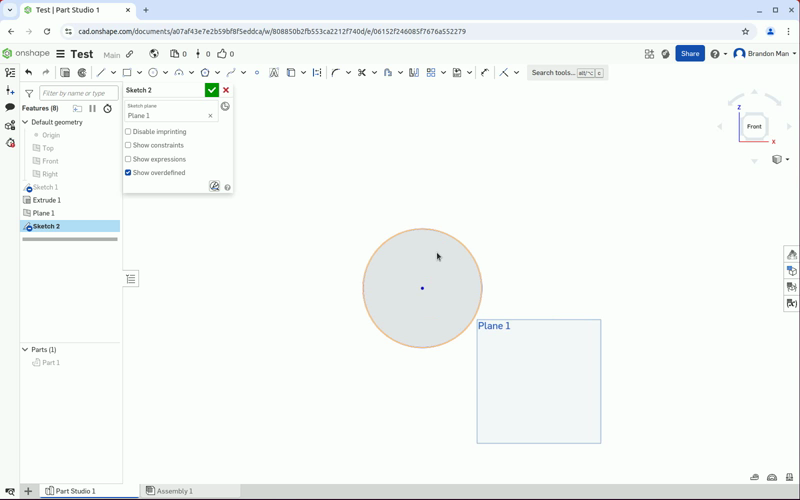
scroll(6)
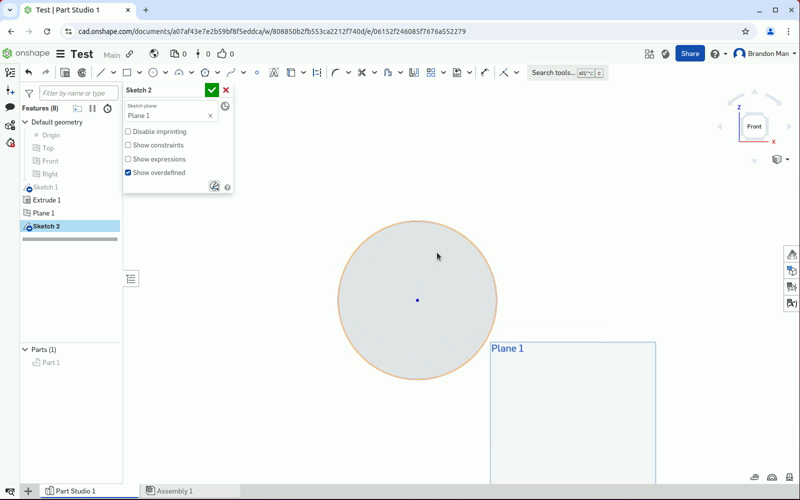
scroll(6)
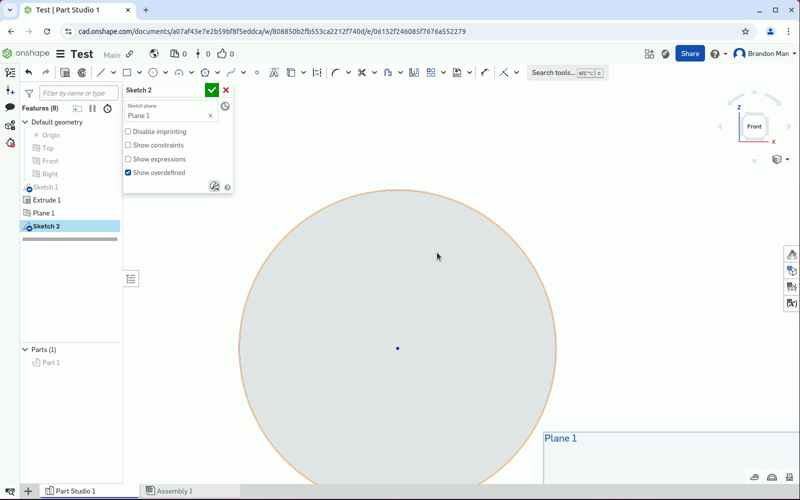
click(437, 252)
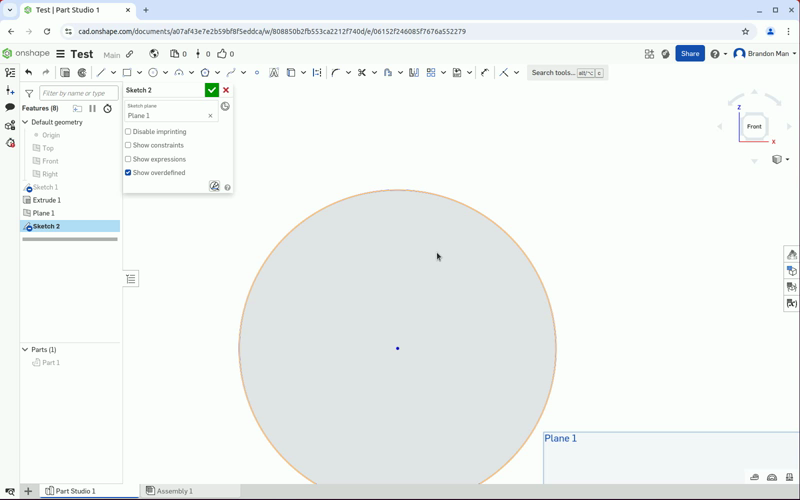
scroll(-6)
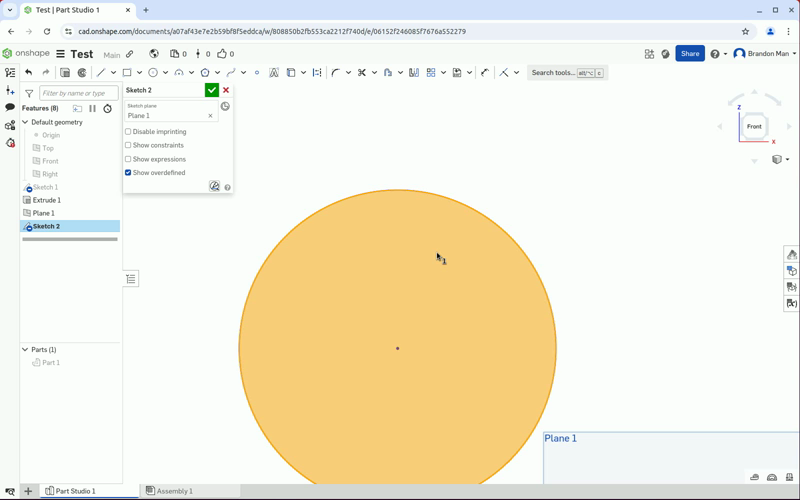
scroll(-6)
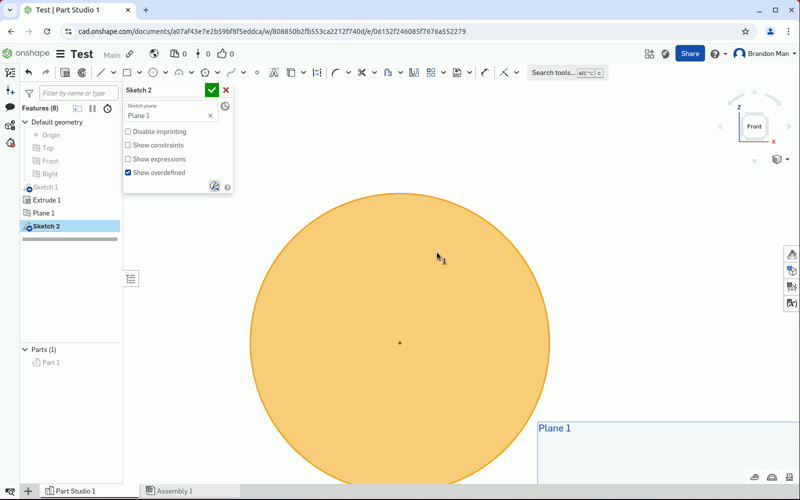
scroll(-6)
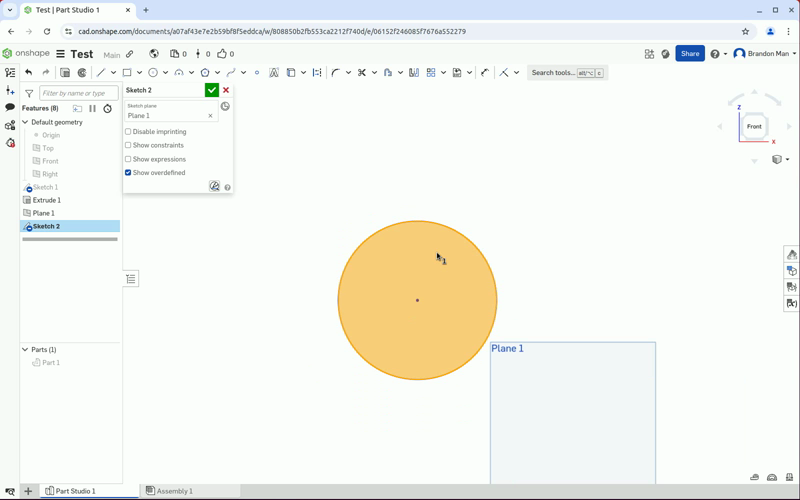
scroll(-6)
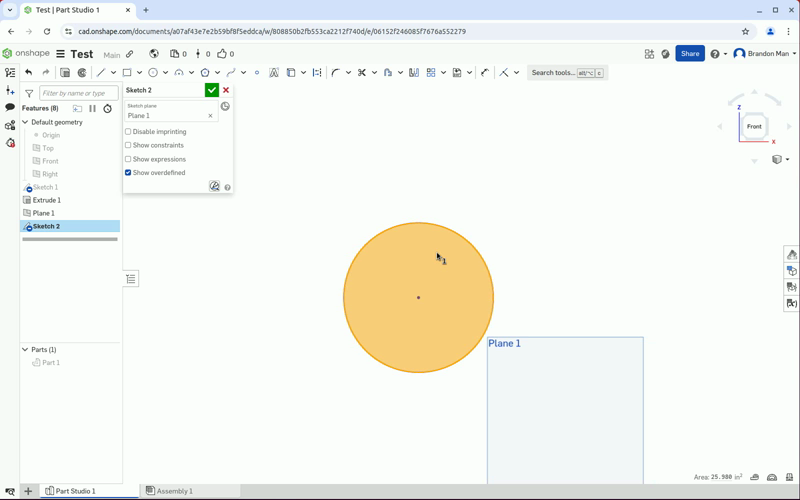
scroll(-6)
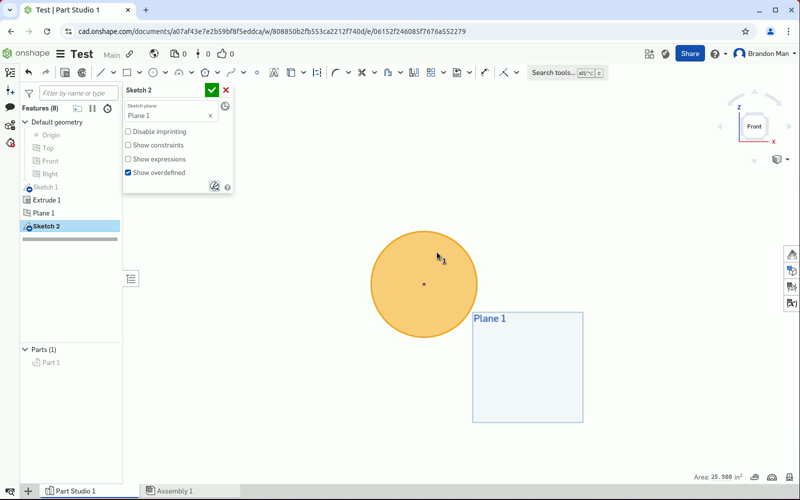
scroll(-6)
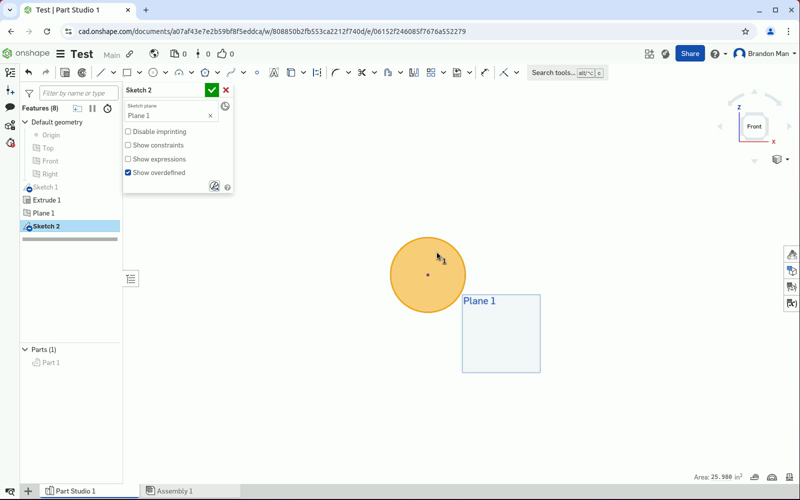
scroll(-6)
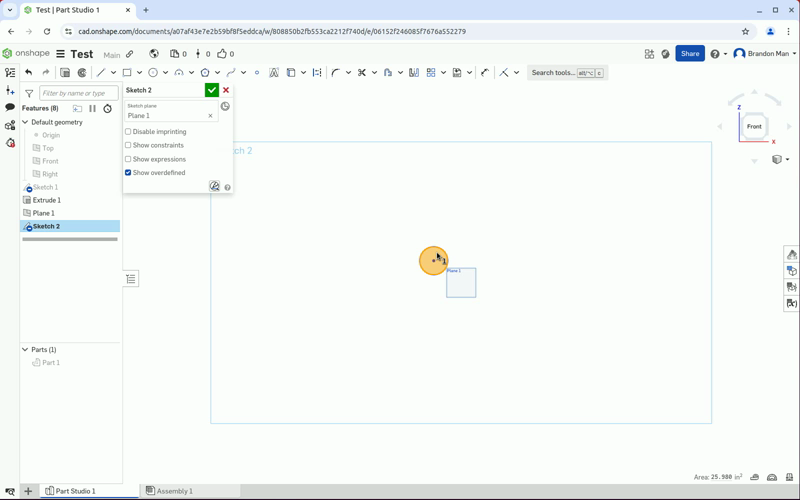
mouse_move(73, 352)
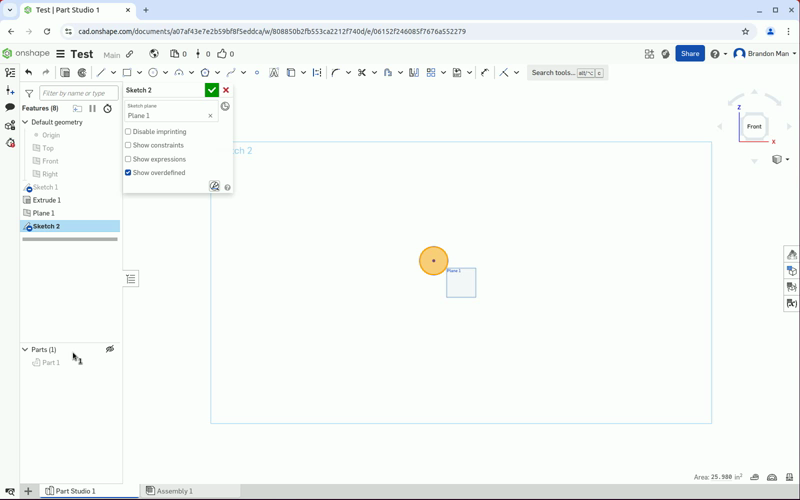
key(shift+y)
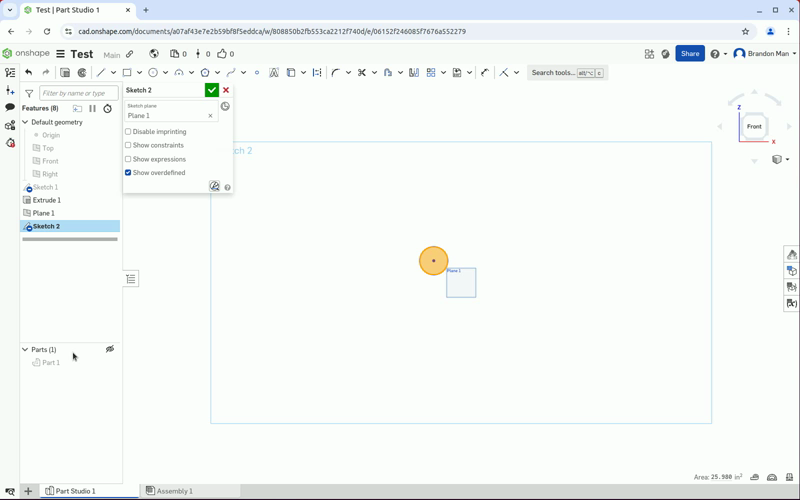
key(shift+e)
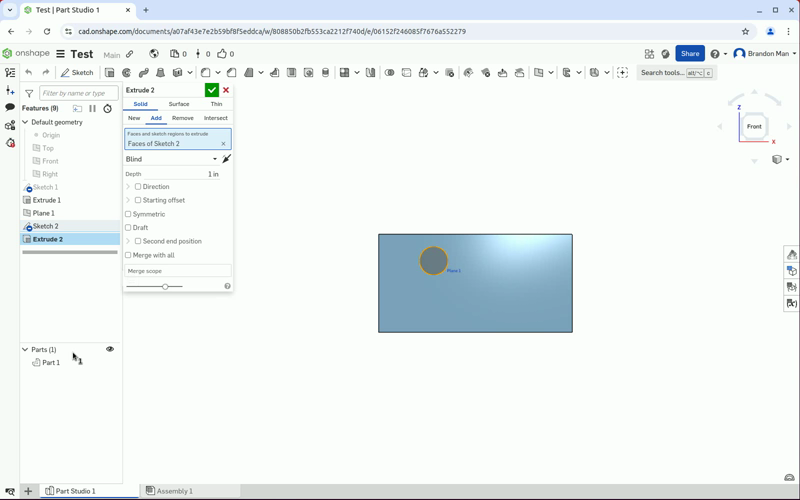
mouse_move(143, 106)
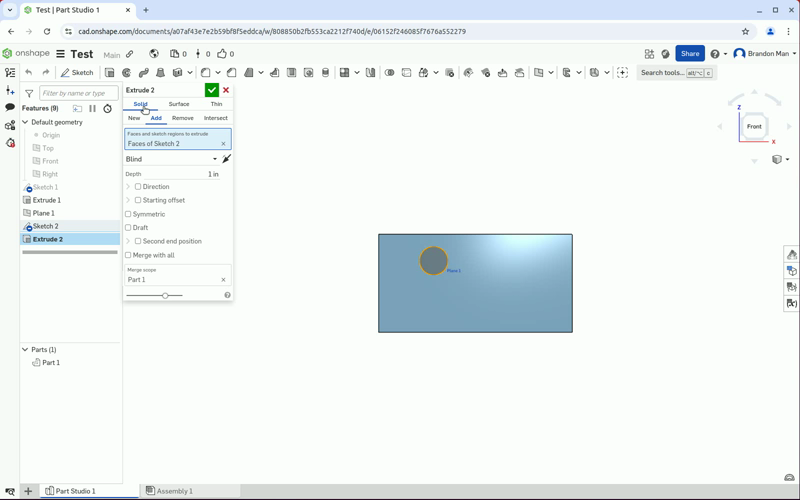
click(143, 106)
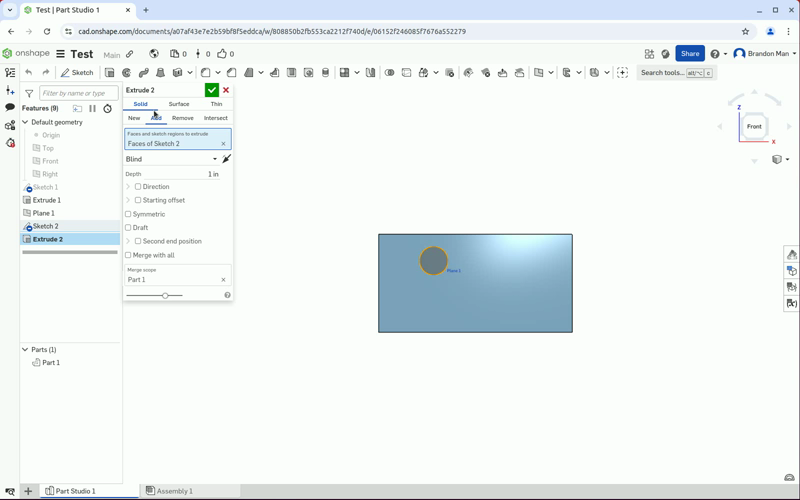
mouse_move(186, 120)
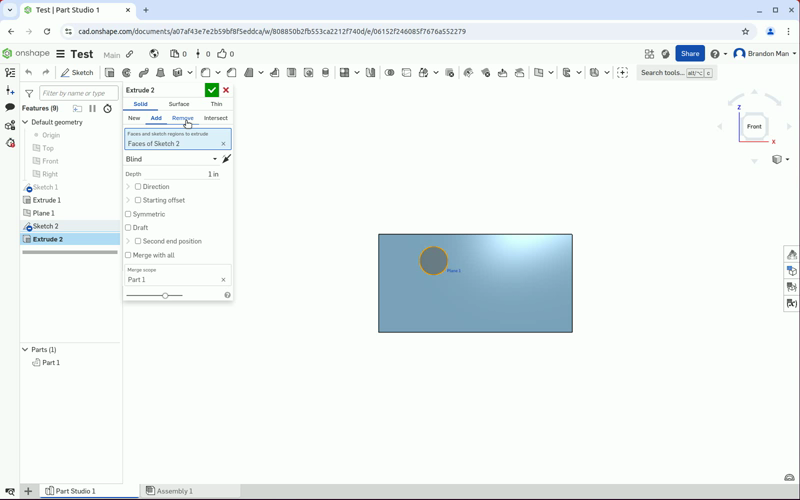
click(186, 120)
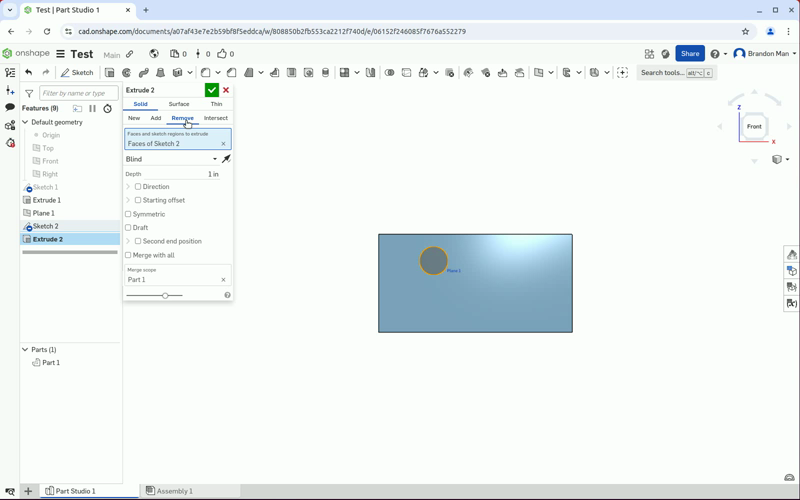
key(tab, 4)
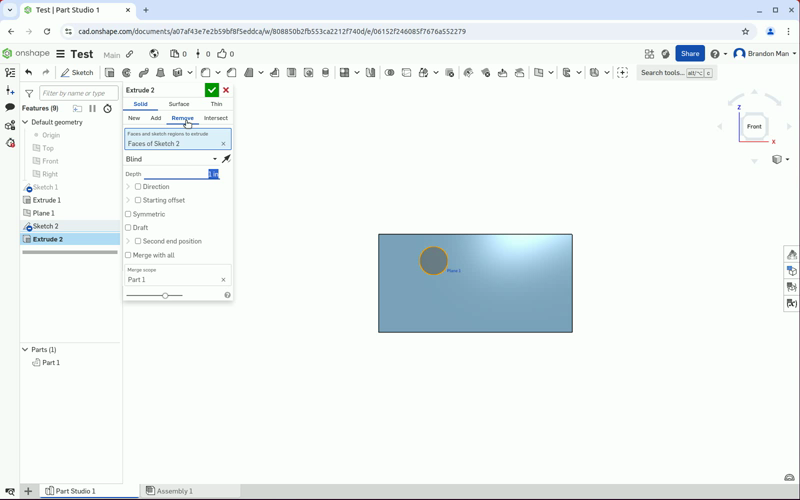
text(19.979)
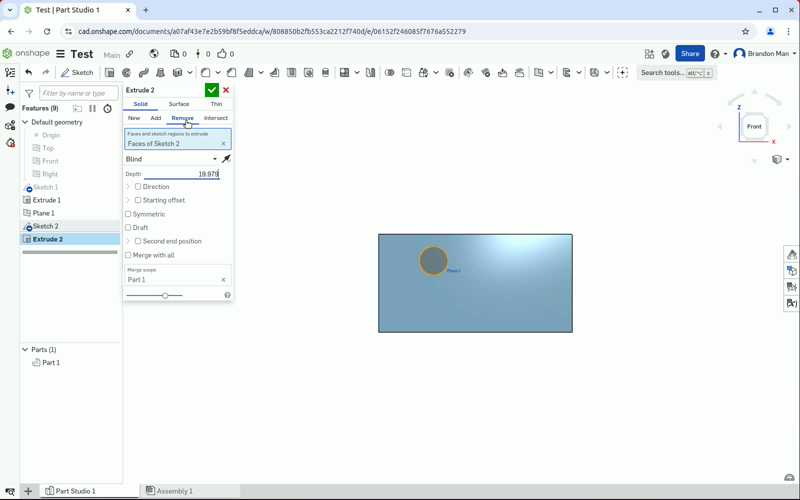
key(tab, 6)
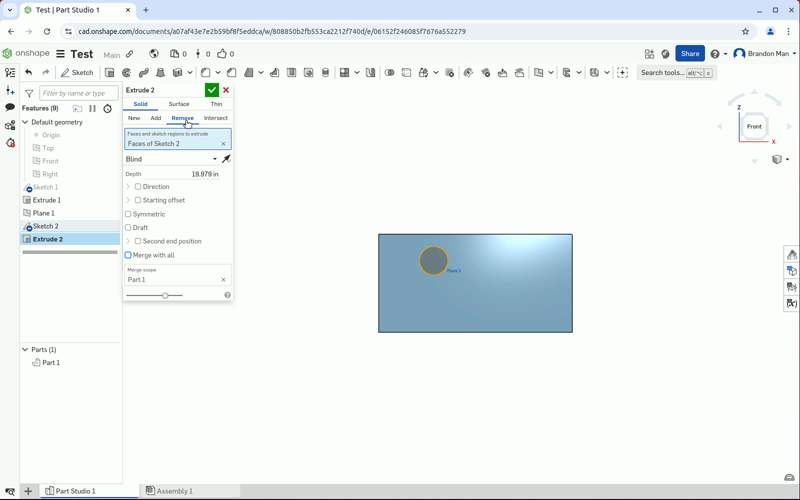
key(space)
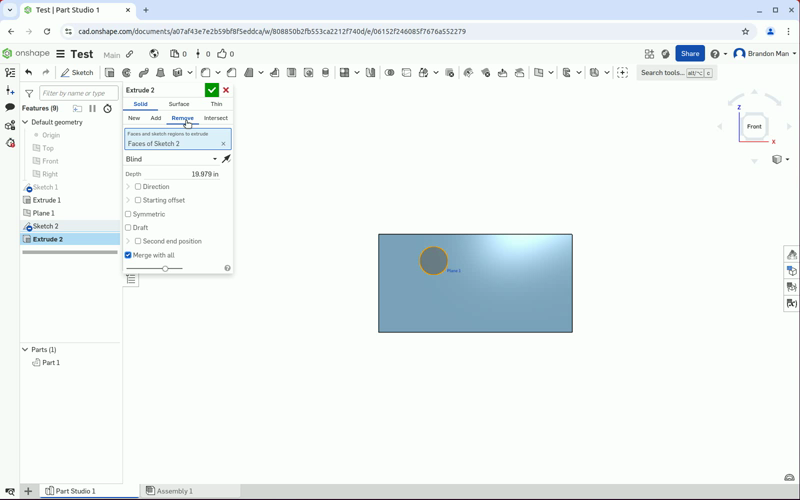
key(enter)
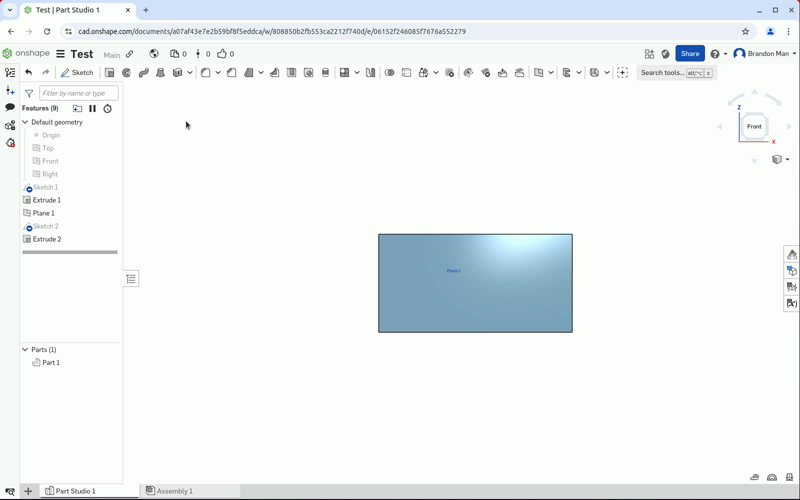
key(shift+h)
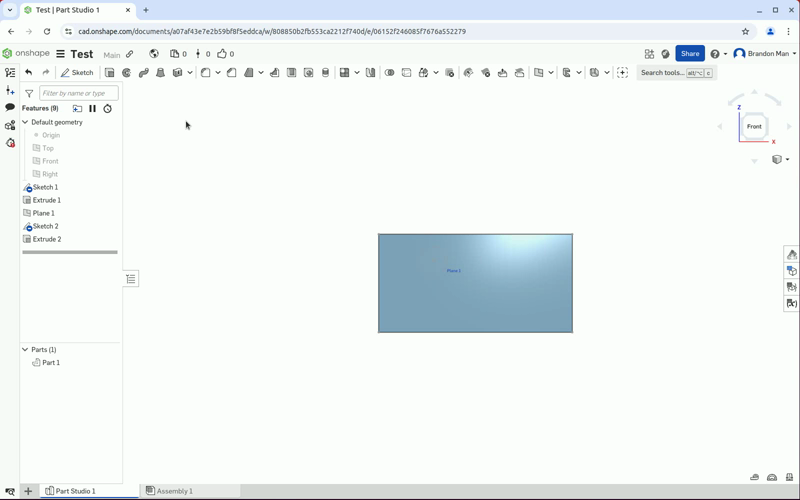
key(shift+h)
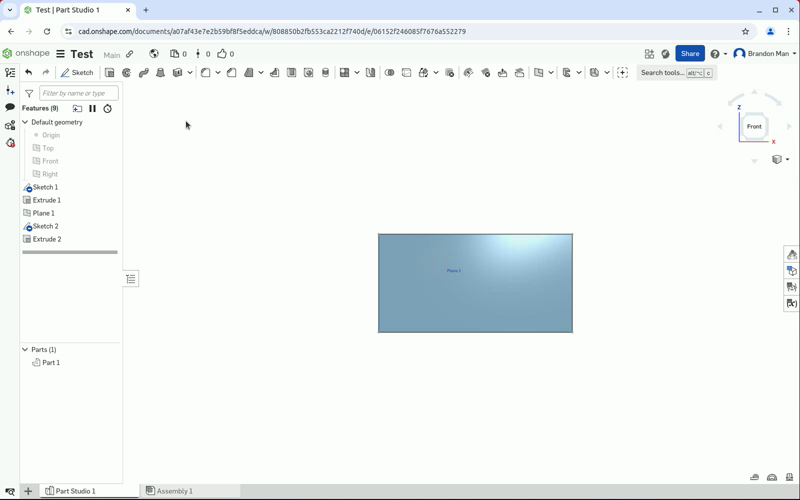
key(shift+7)
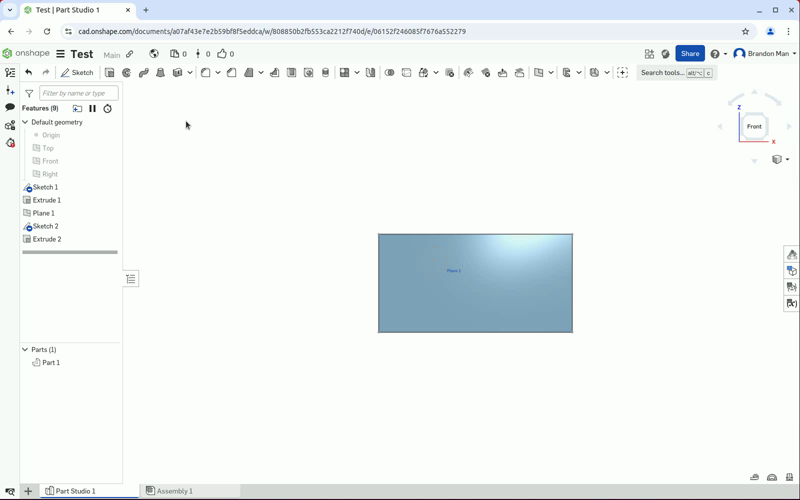
key(left, 2)
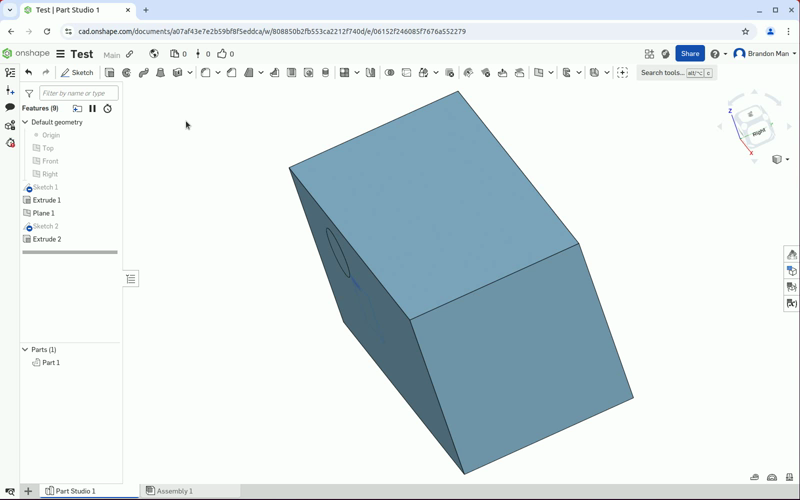
key(down, 2)
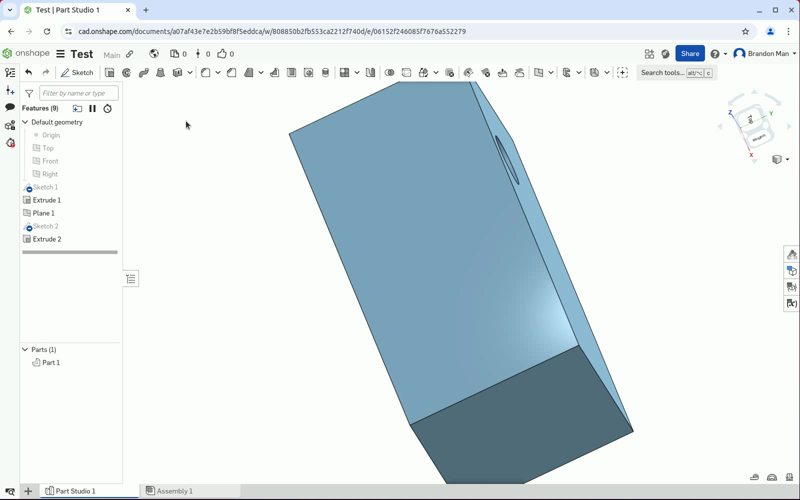
key(up, 2)
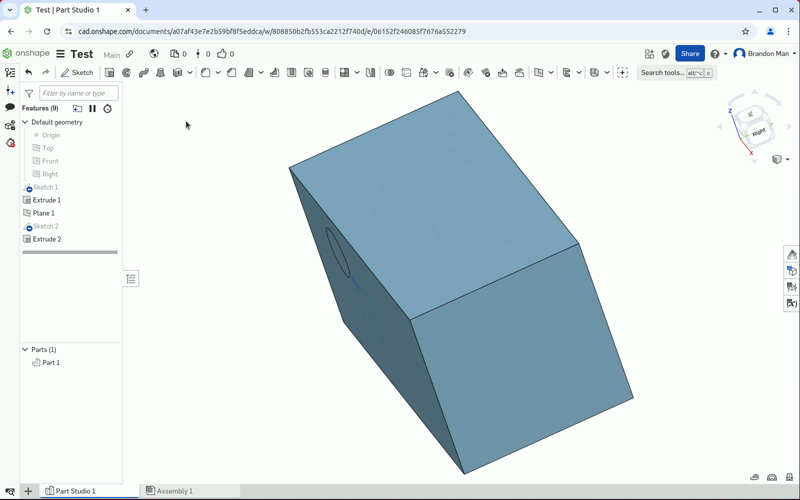
key(right, 2)
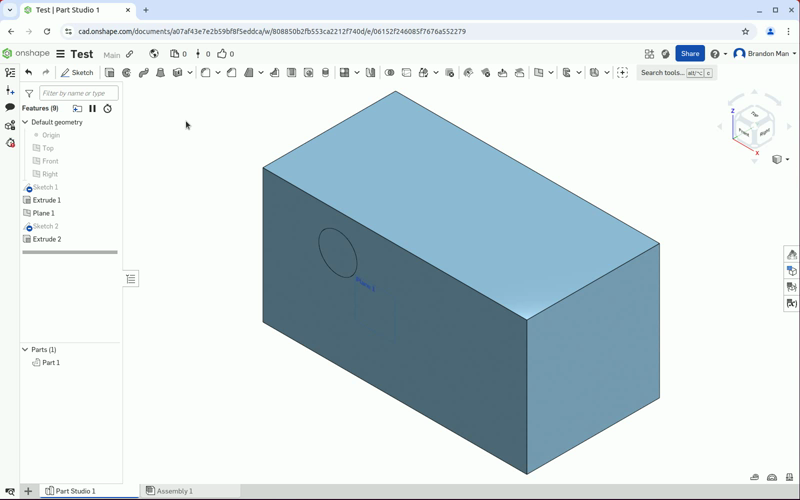
mouse_move(73, 189)
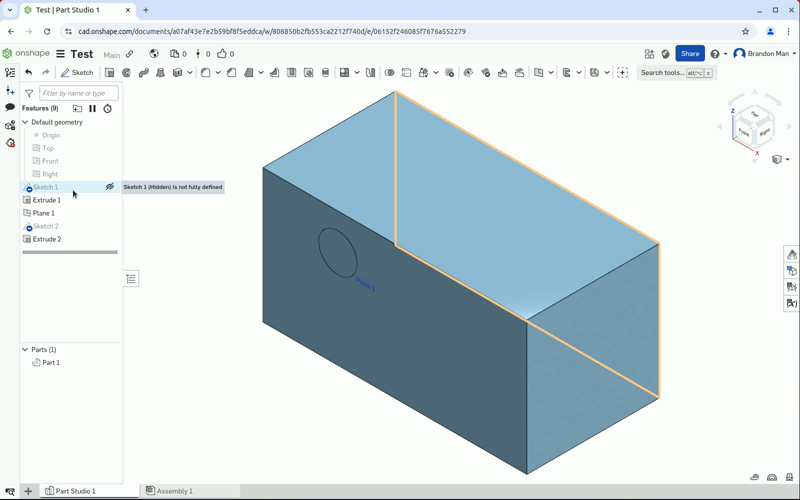
click(73, 189)